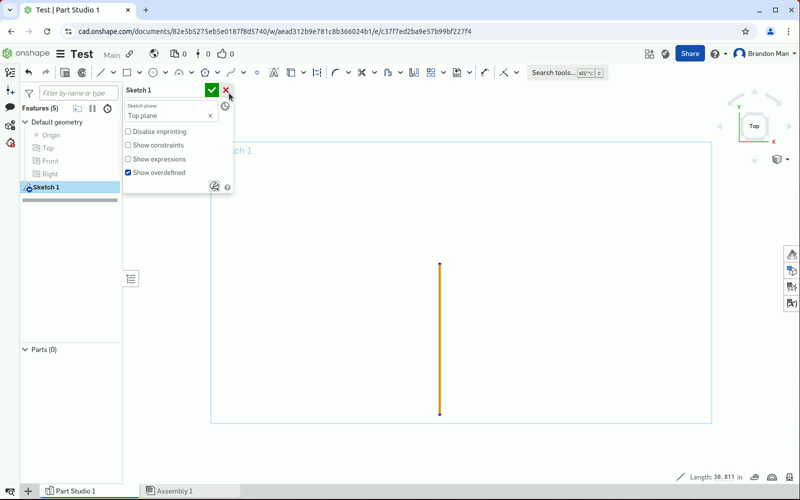
key(shift+h)
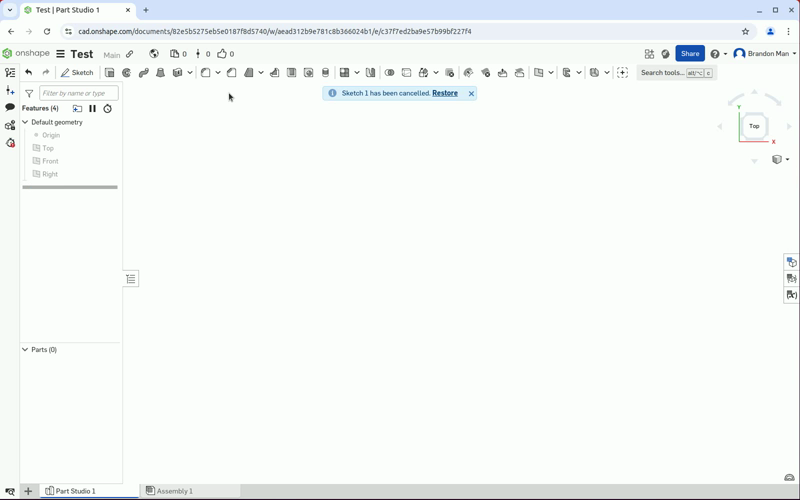
mouse_move(73, 352)
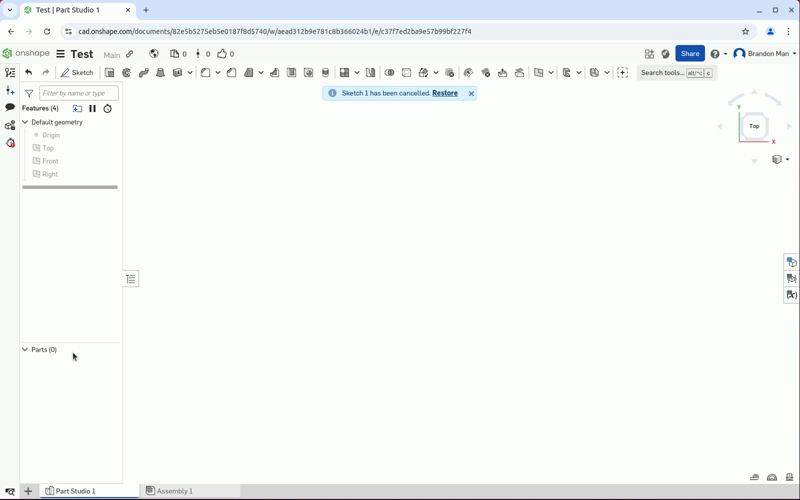
key(y)
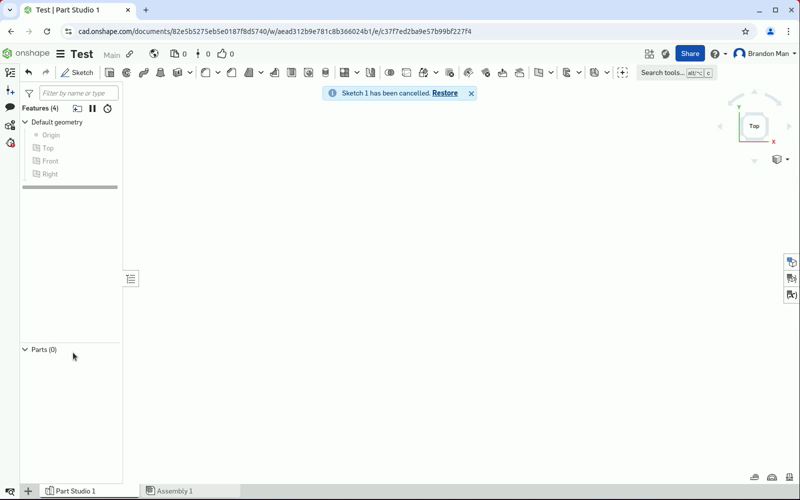
key(shift+p)
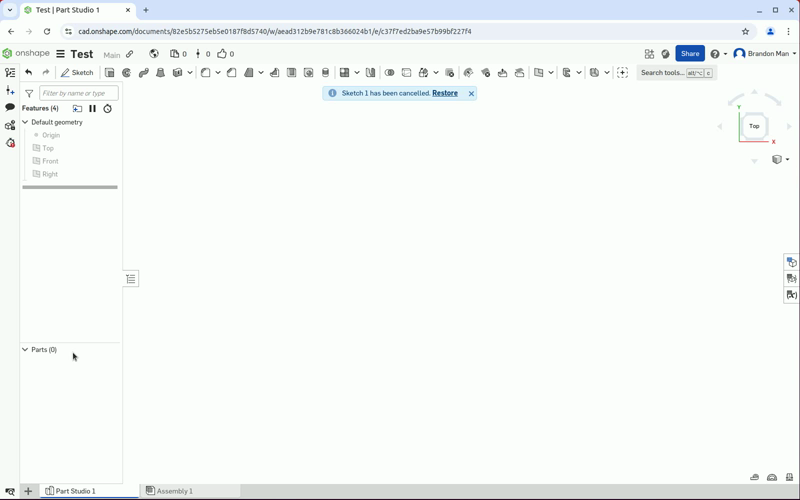
key(space)
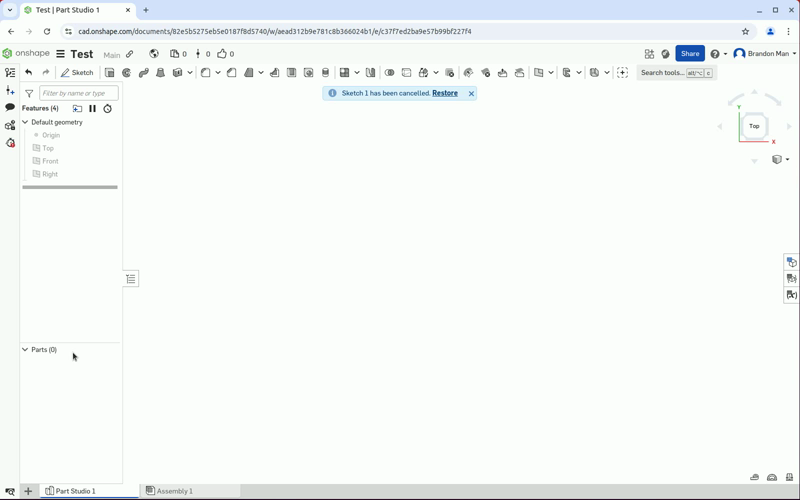
key_down(shift)
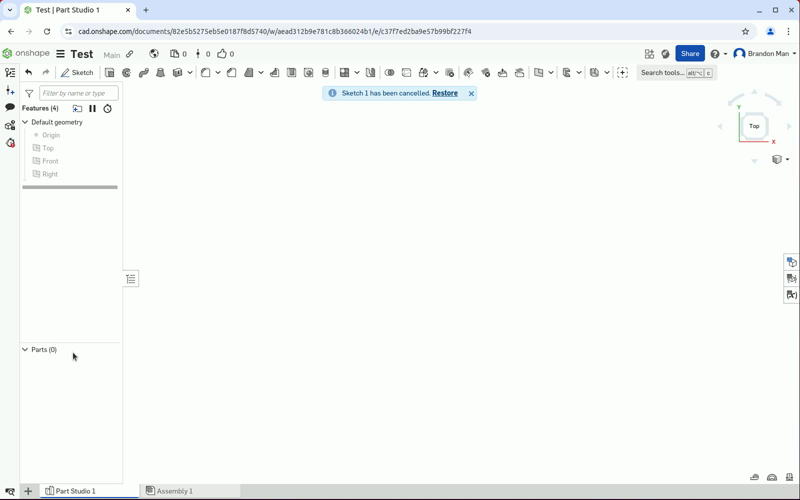
key(up)
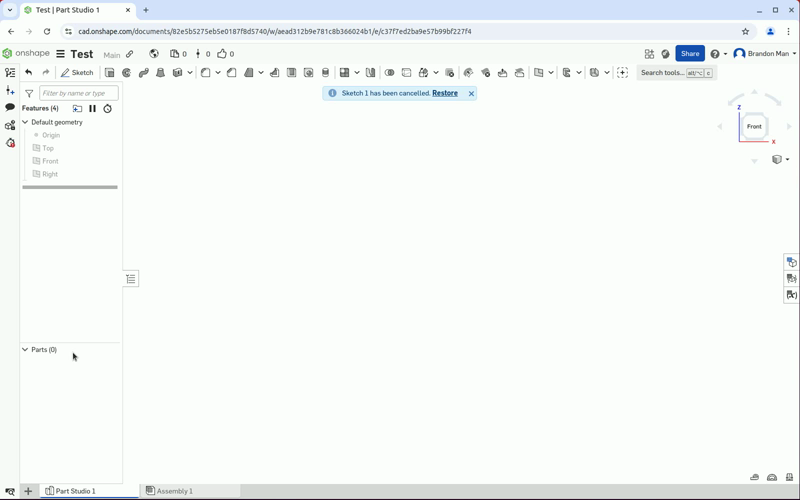
key_up(shift)
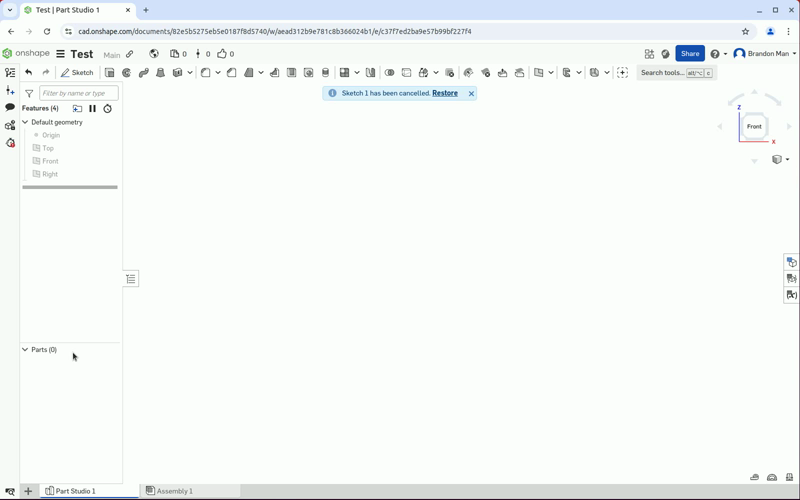
key(space)
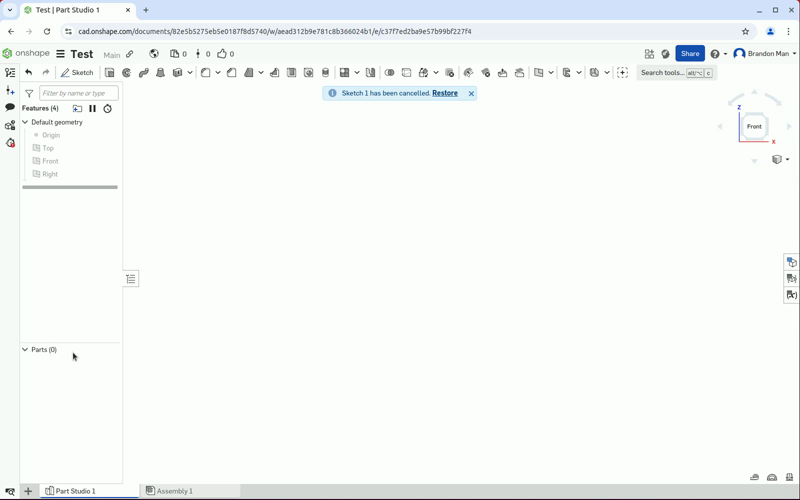
key_down(shift)
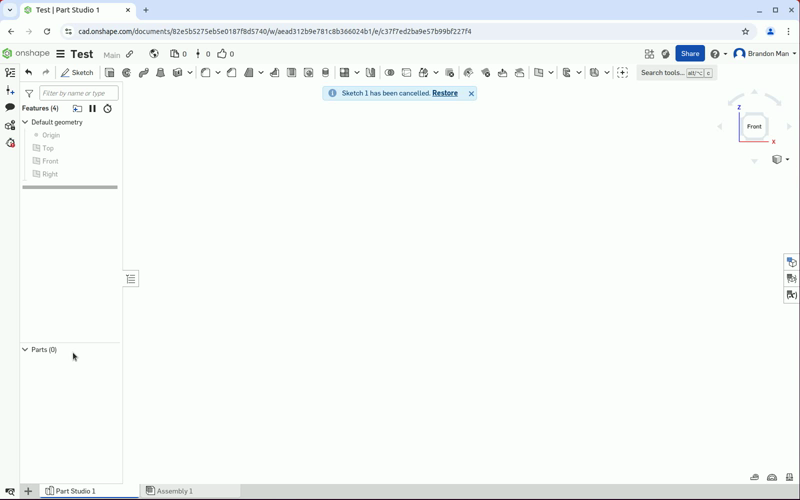
key(left)
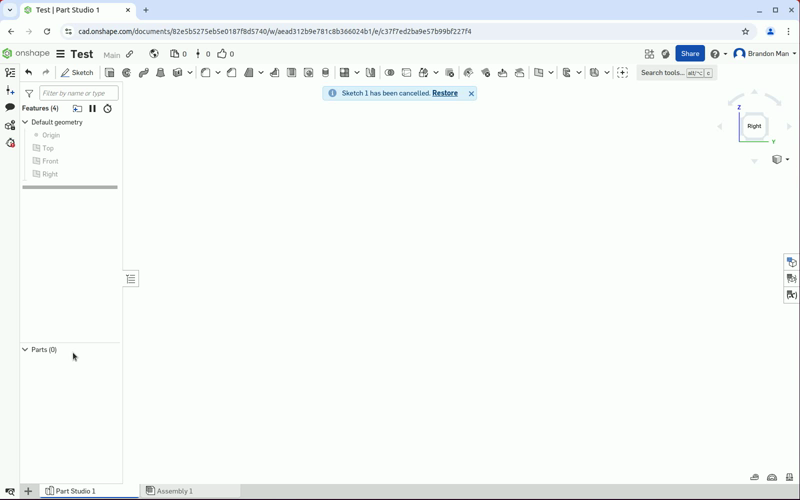
key_up(shift)
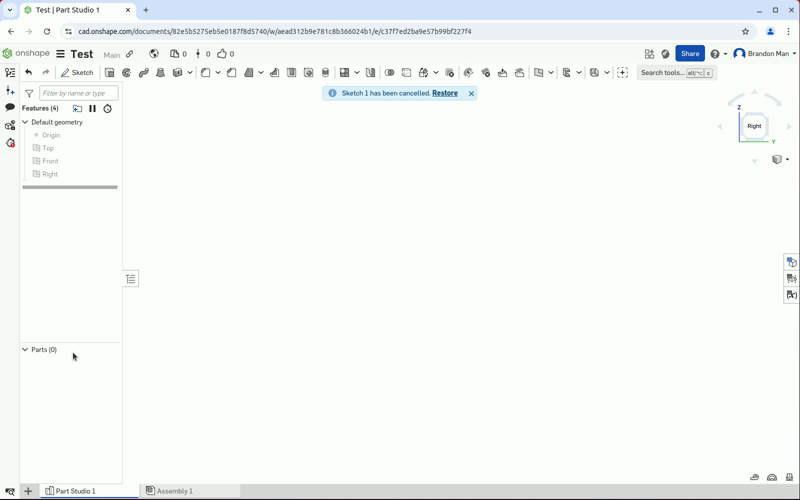
mouse_move(73, 352)
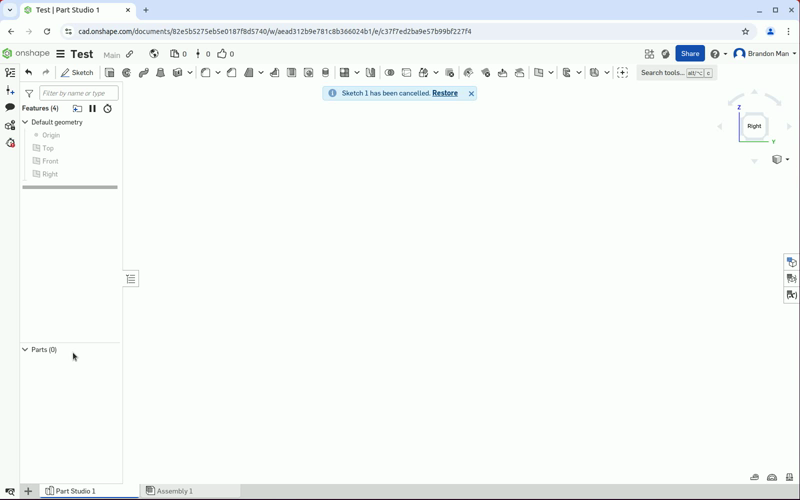
key(shift+y)
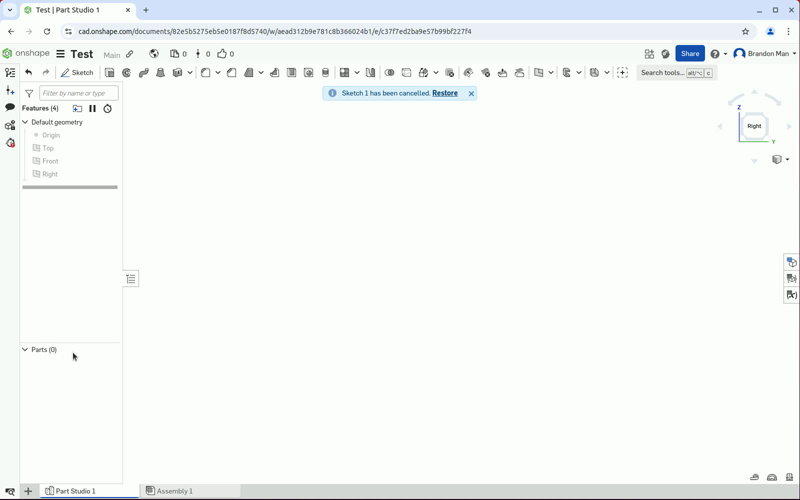
key(shift+s)
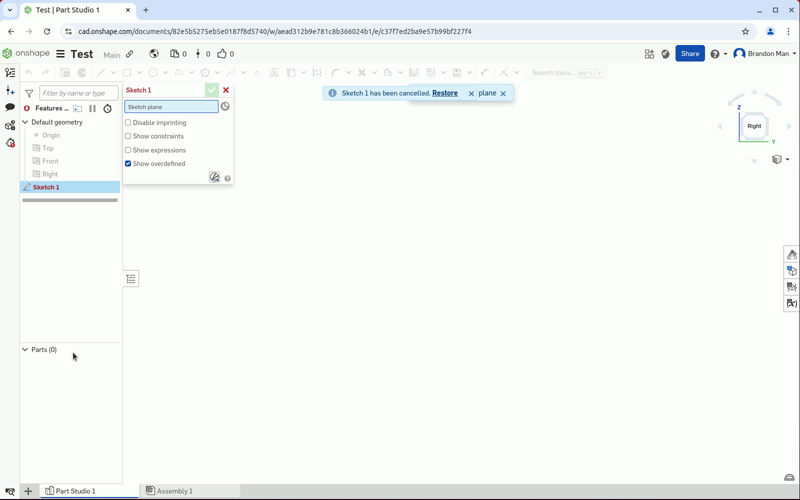
mouse_move(73, 176)
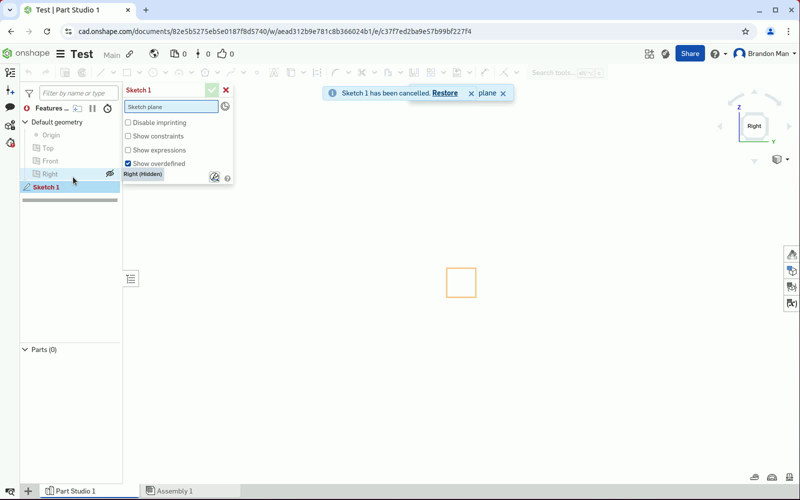
click(73, 176)
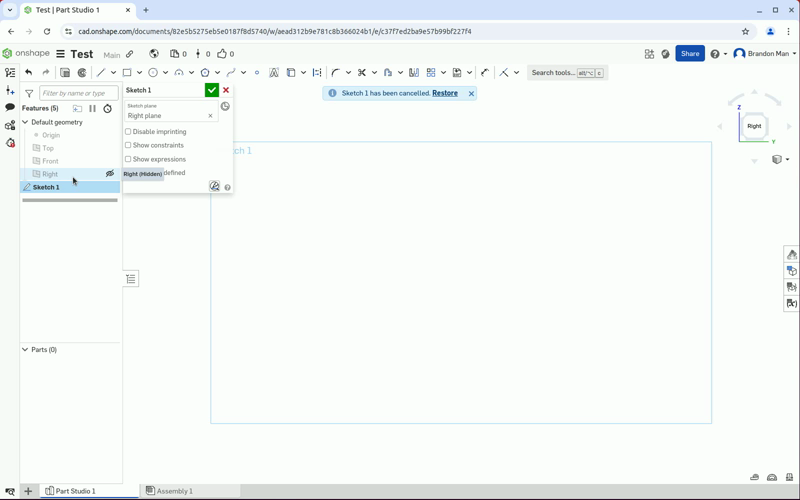
mouse_move(73, 352)
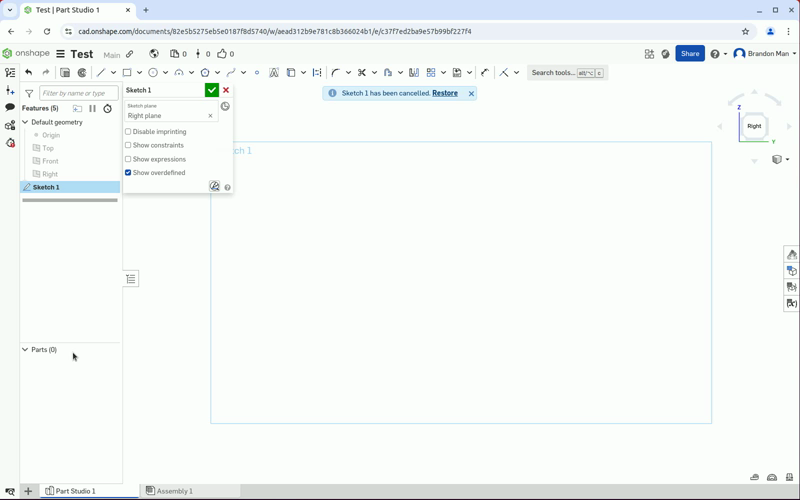
key(y)
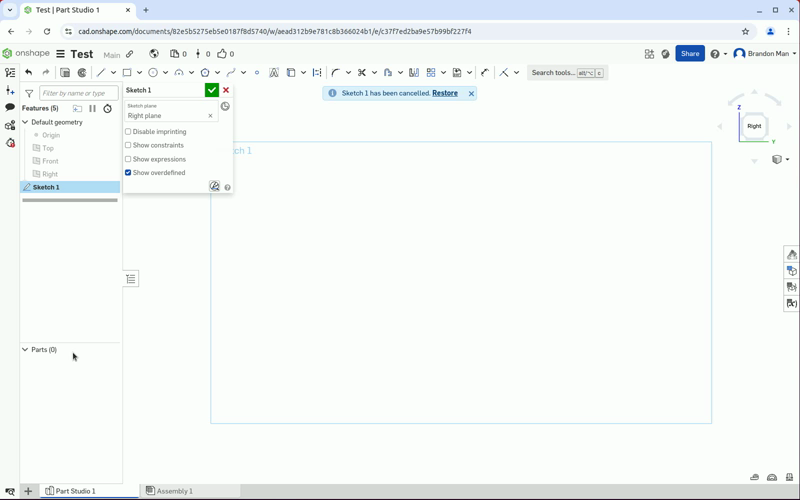
key(c)
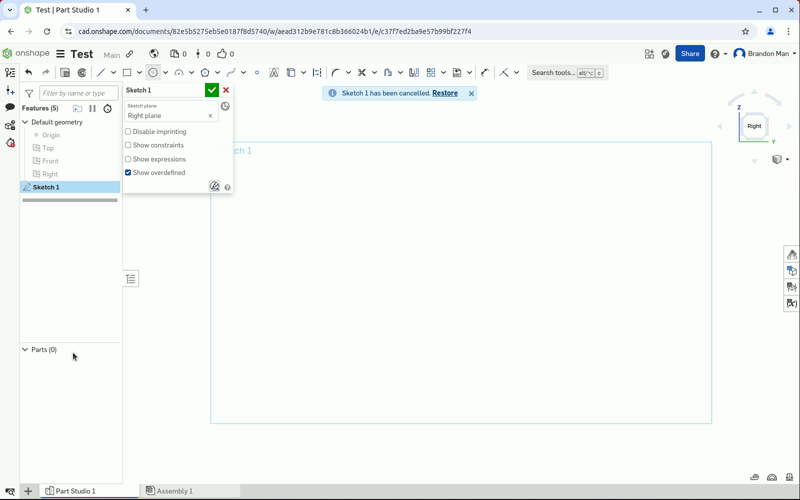
key_down(shift)
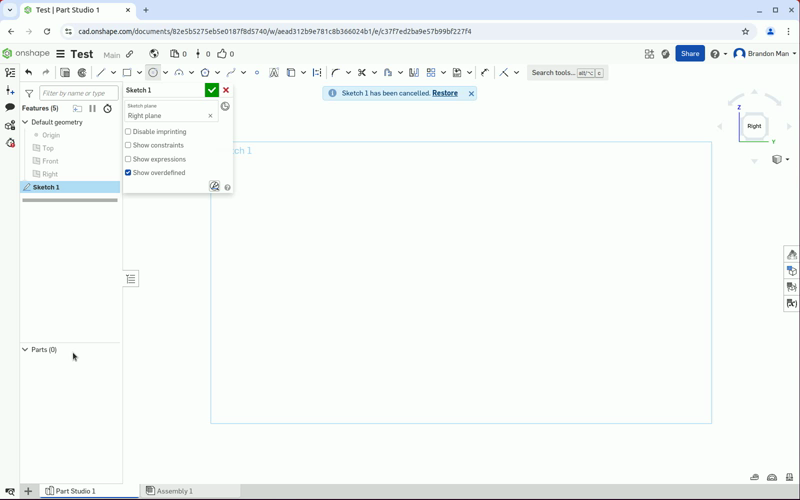
mouse_move(461, 282)
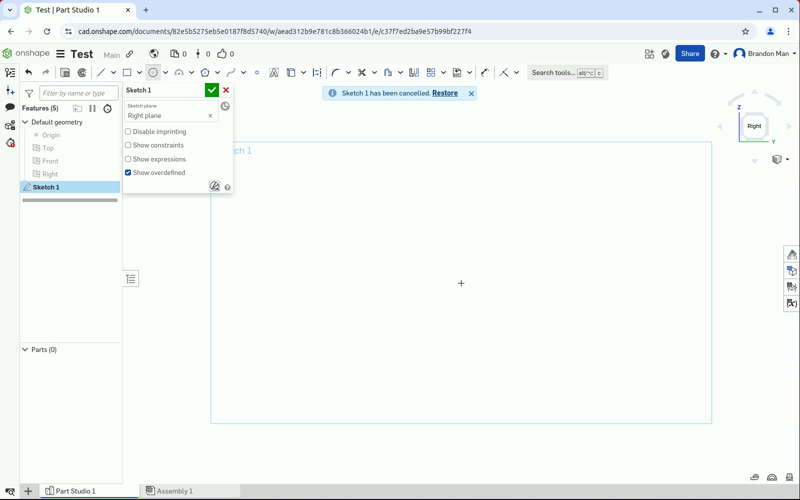
click(461, 282)
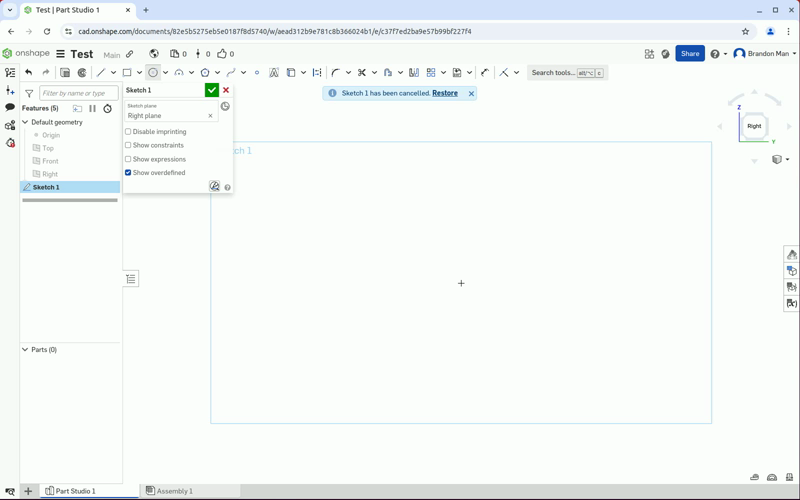
key_up(shift)
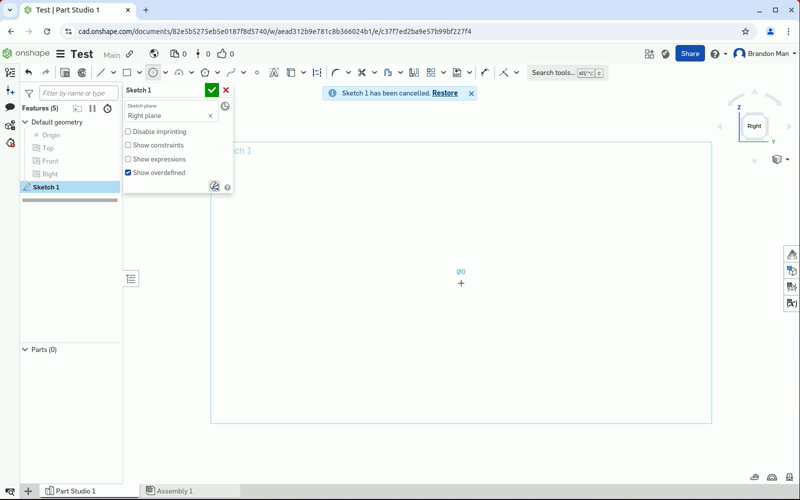
mouse_move(499, 282)
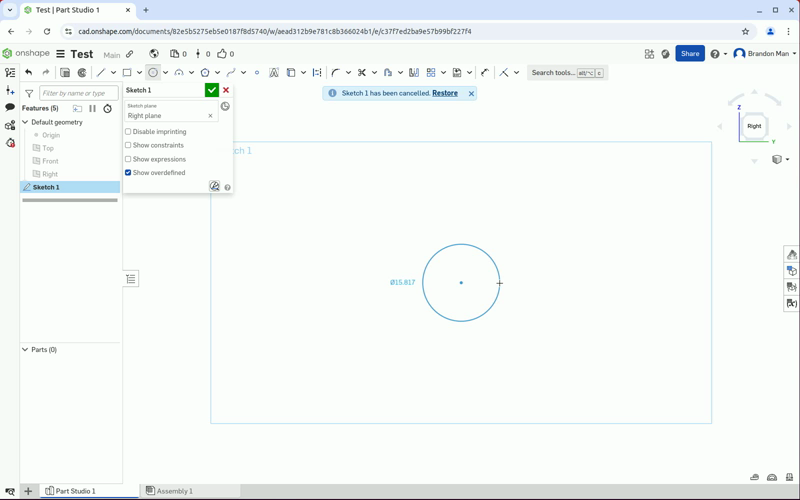
click(499, 282)
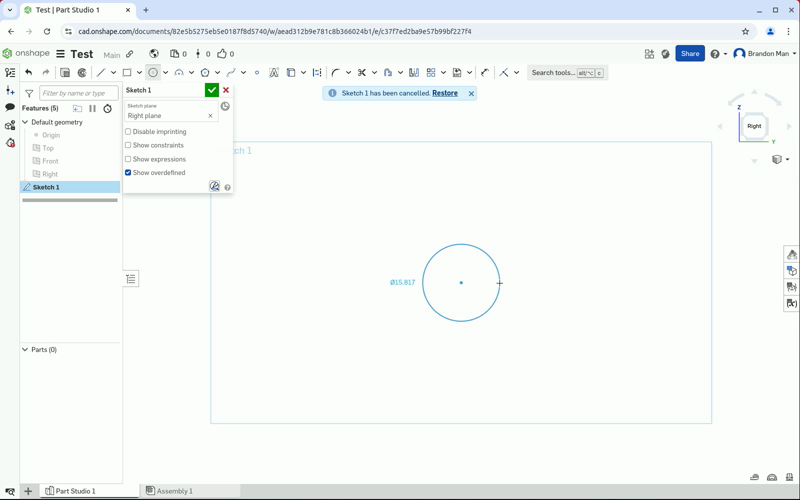
key(esc)
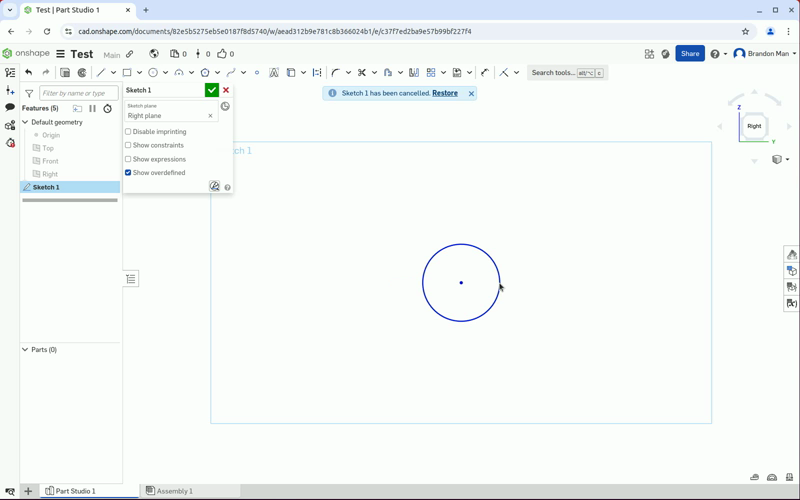
key(c)
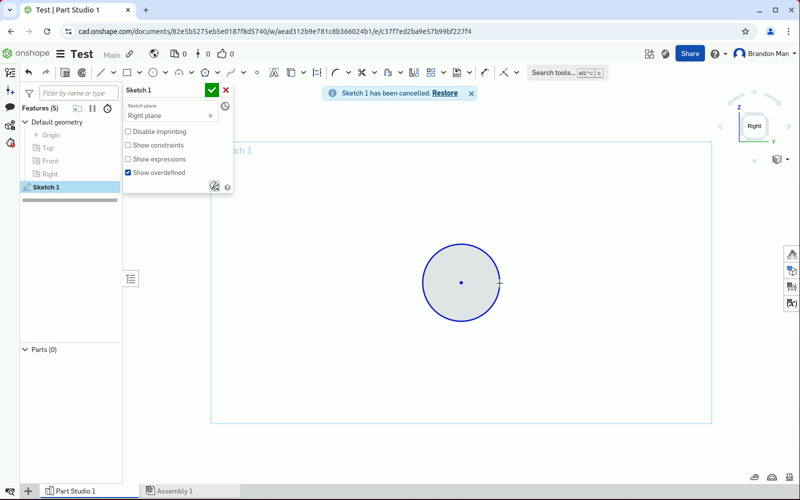
key_down(shift)
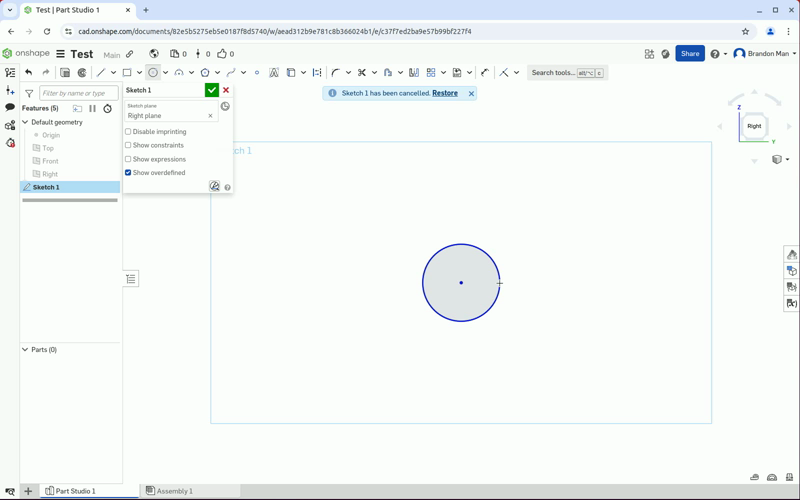
mouse_move(461, 282)
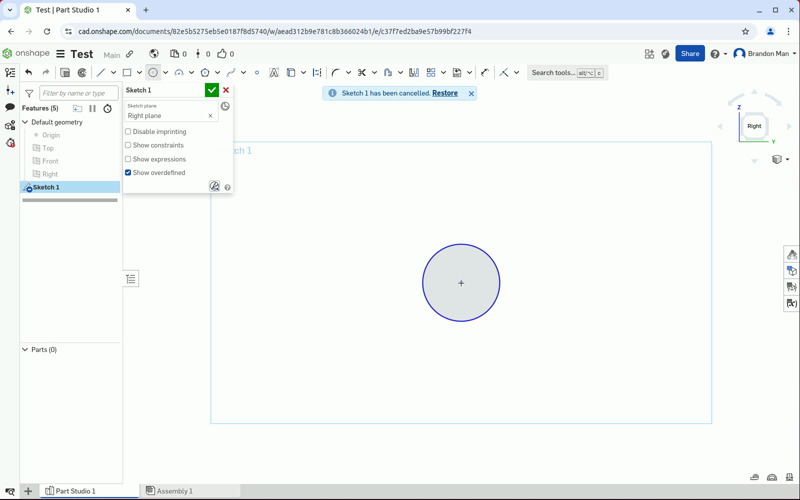
click(461, 282)
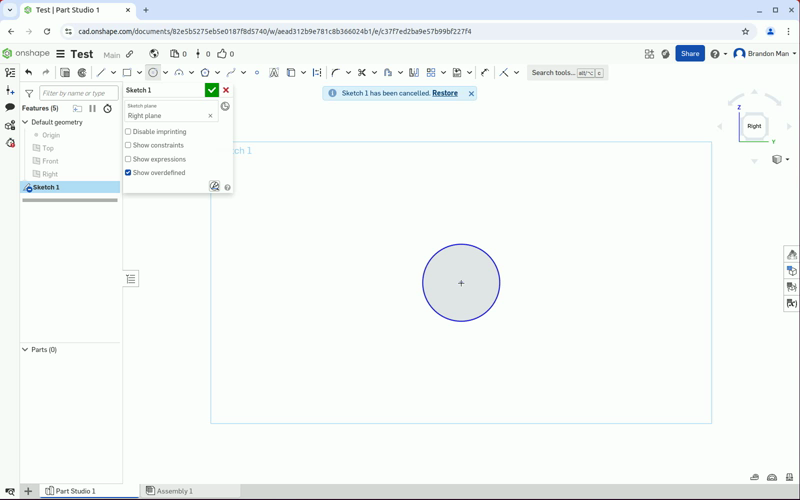
key_up(shift)
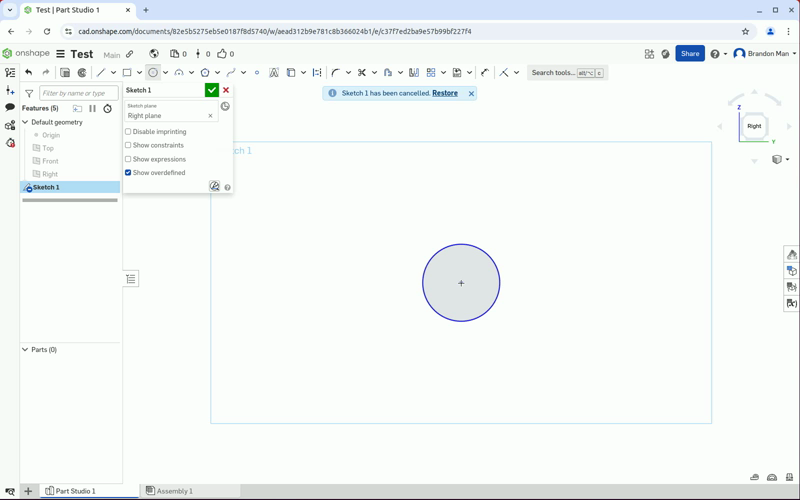
mouse_move(472, 282)
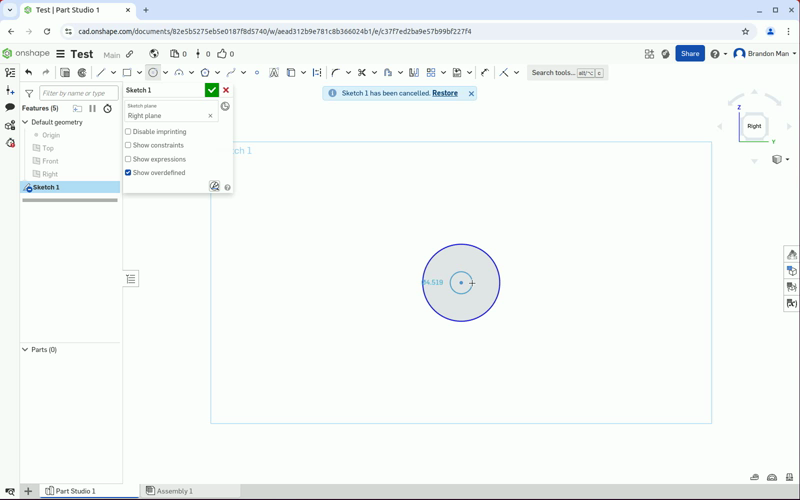
click(472, 282)
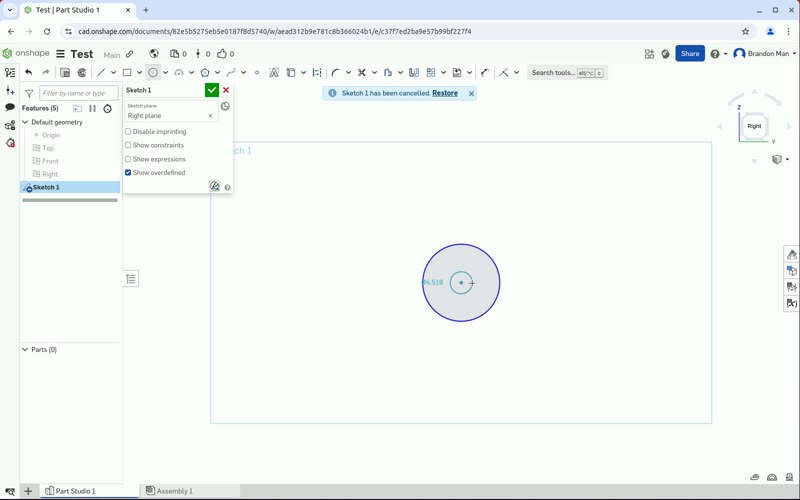
key(esc)
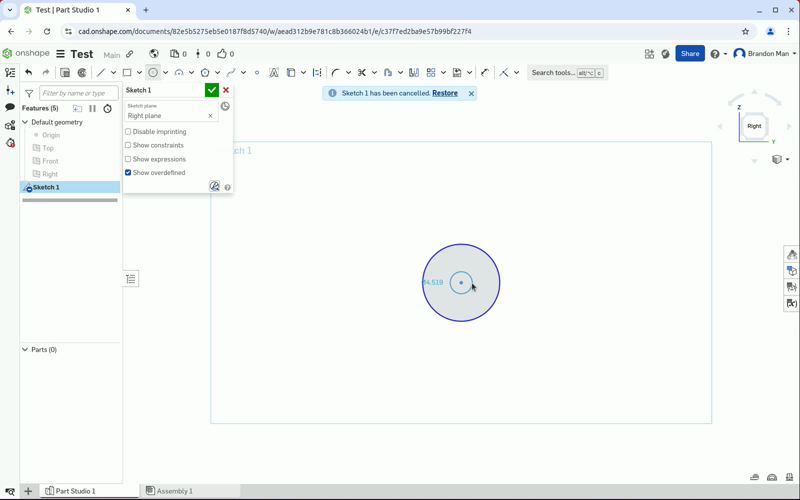
mouse_move(489, 273)
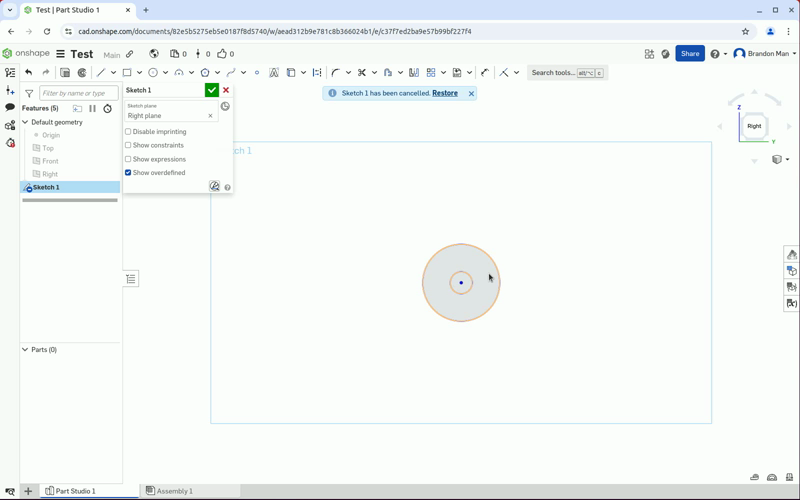
click(489, 273)
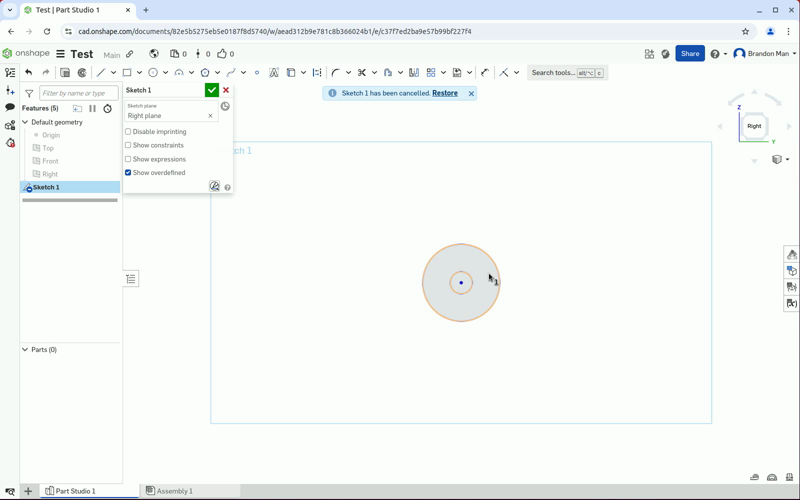
mouse_move(73, 352)
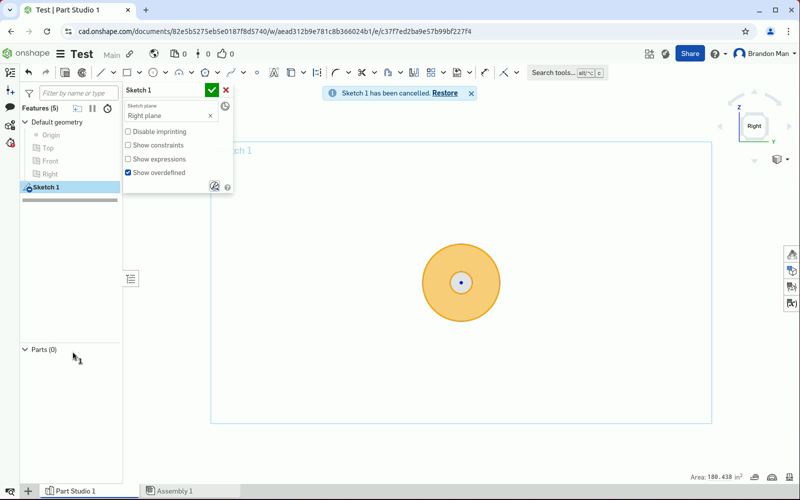
key(shift+y)
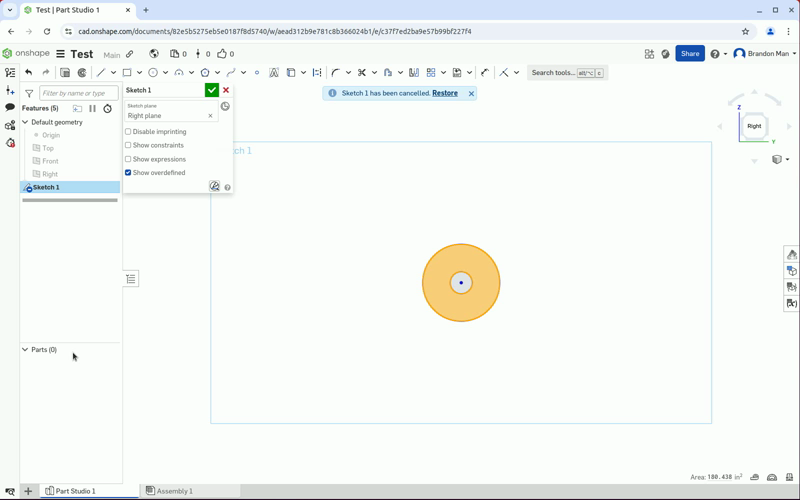
key(shift+e)
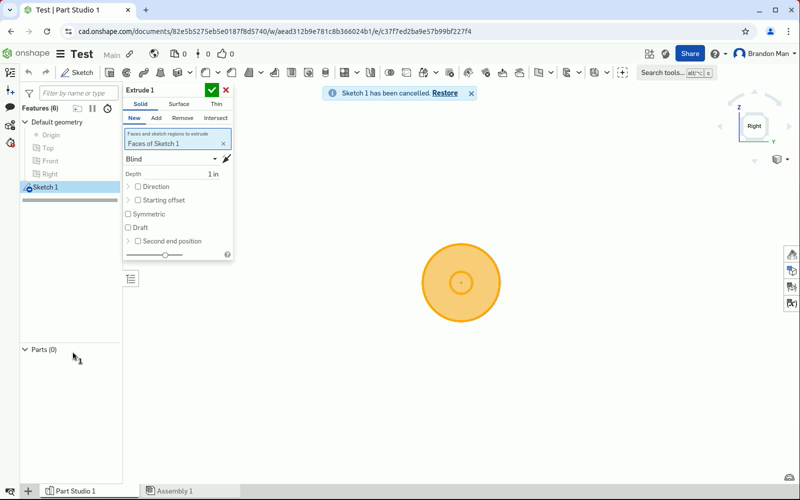
mouse_move(143, 106)
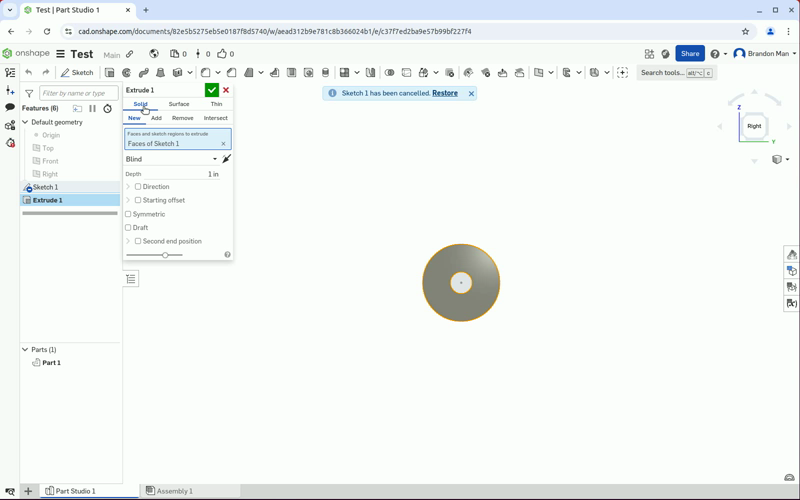
click(143, 106)
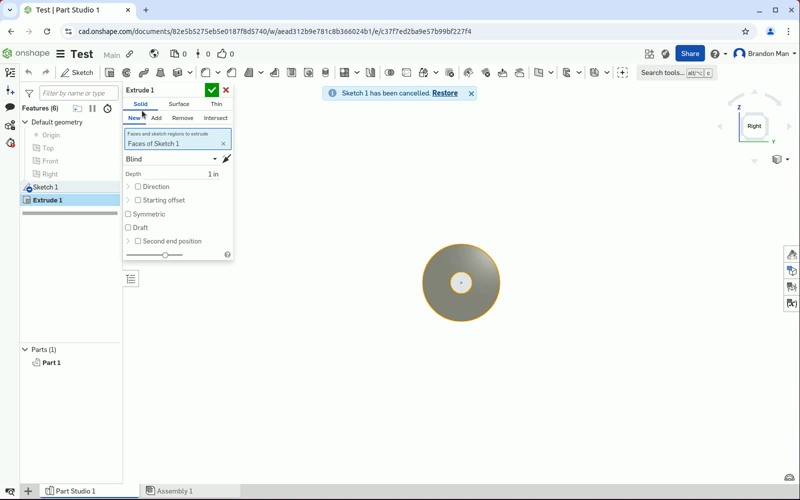
mouse_move(137, 120)
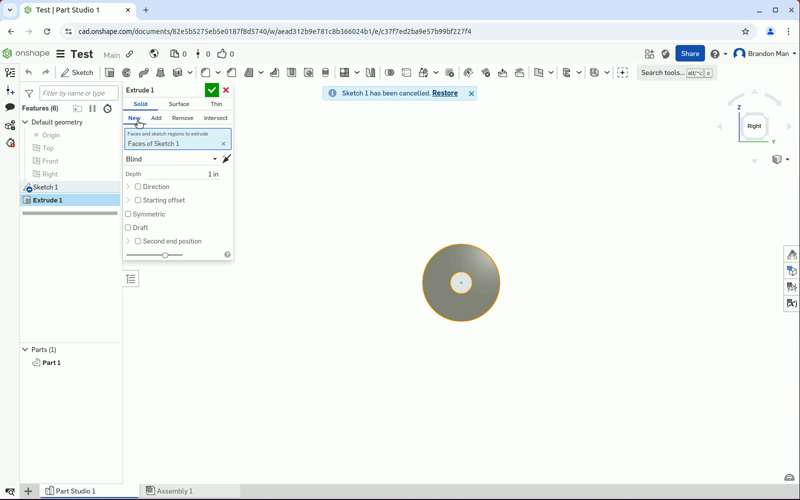
click(137, 120)
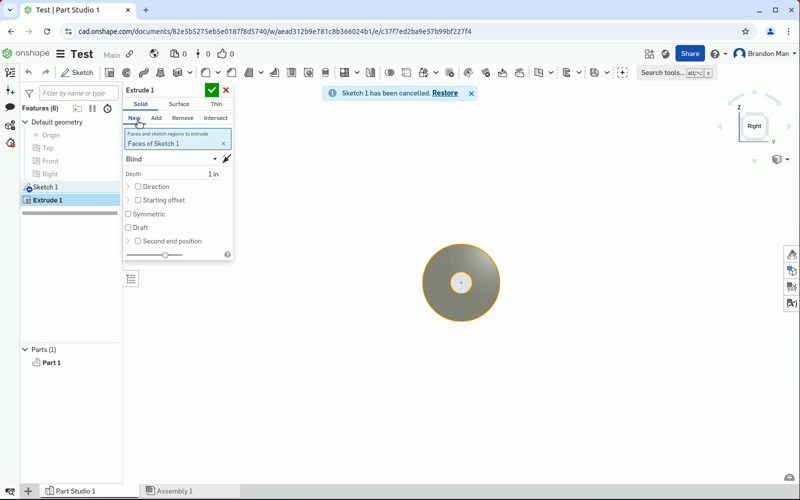
key(tab, 4)
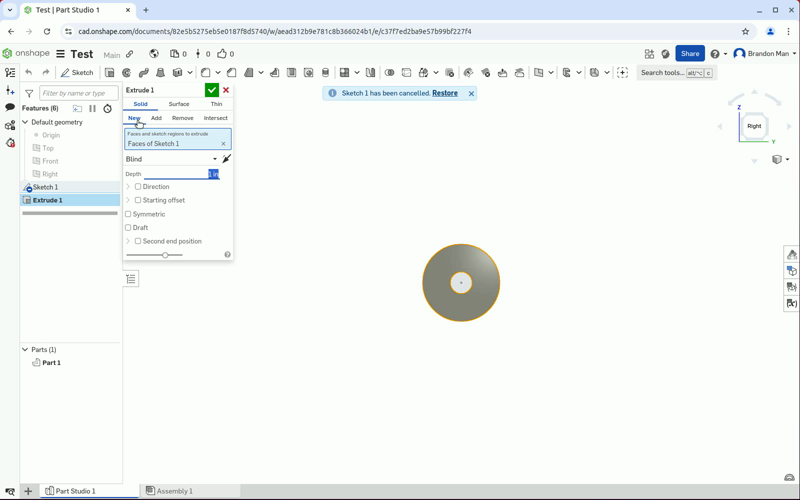
text(23.108)
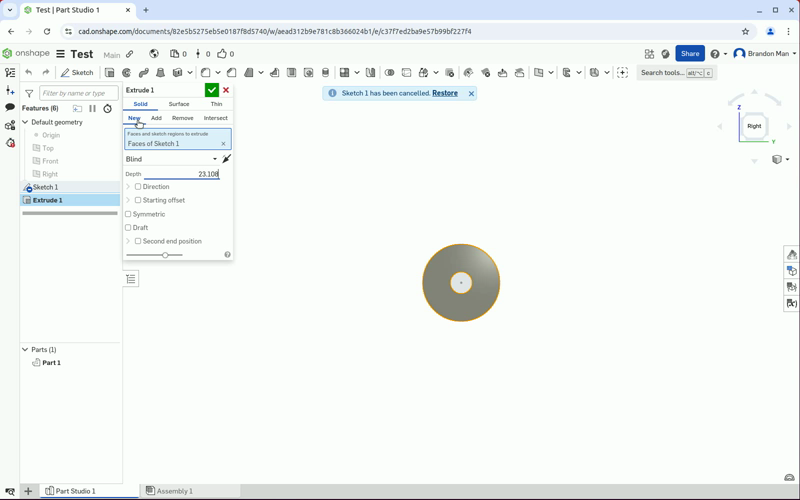
key(enter)
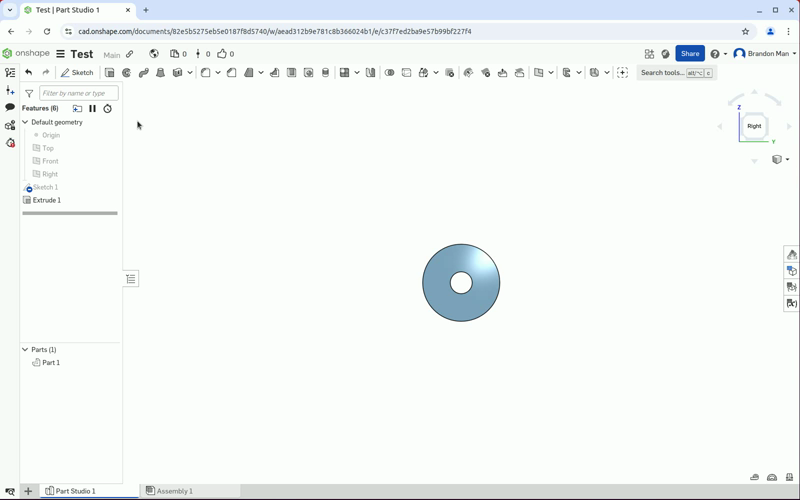
key(shift+h)
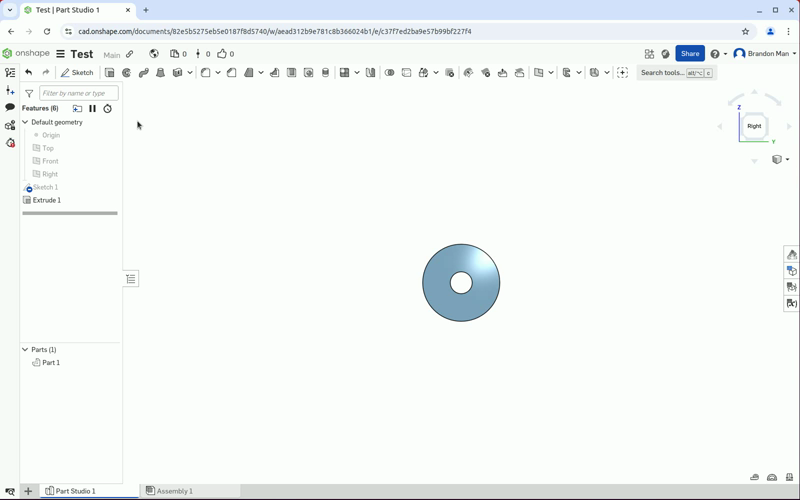
key(shift+h)
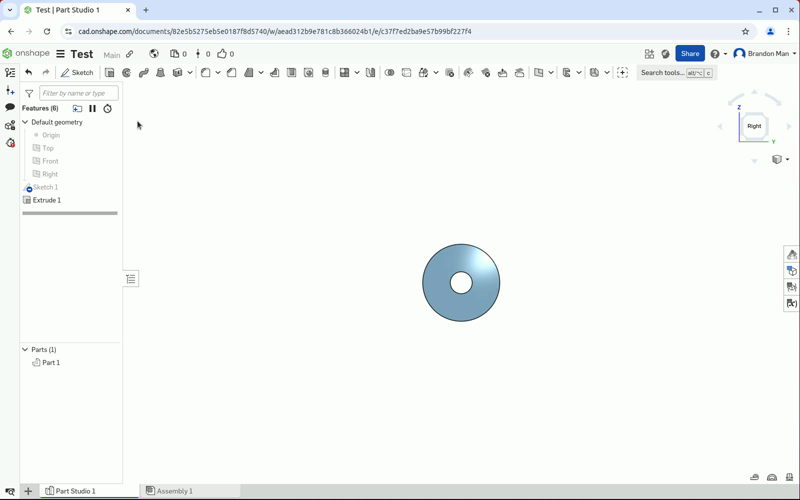
mouse_move(73, 189)
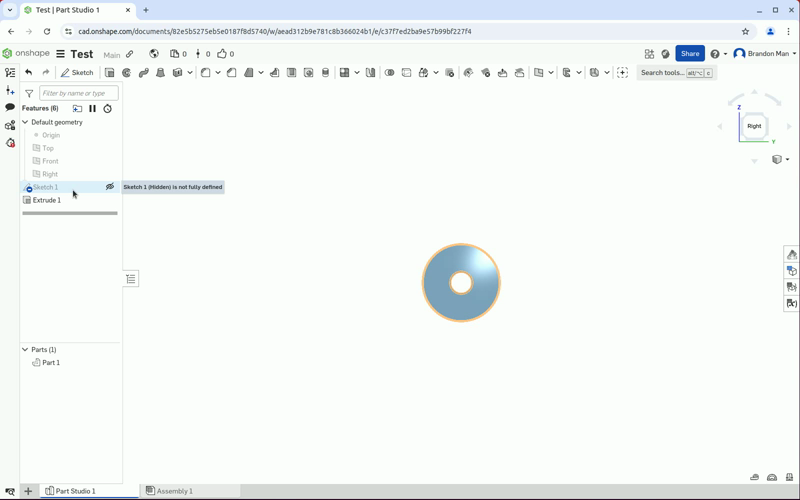
click(73, 189)
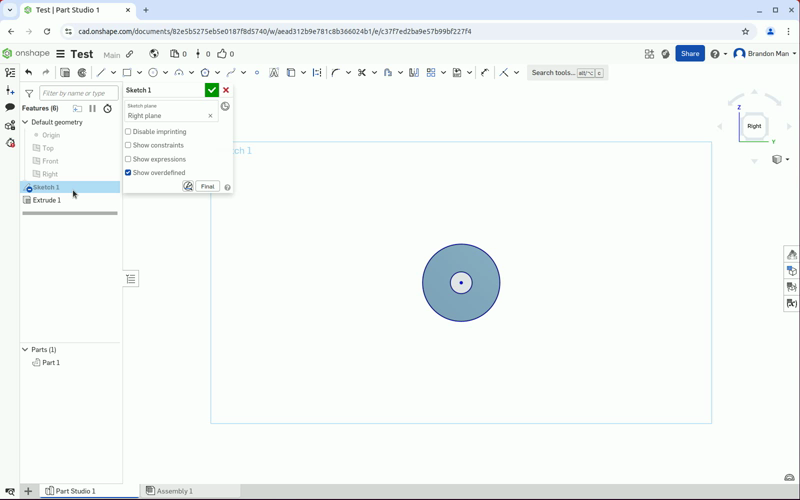
mouse_move(229, 92)
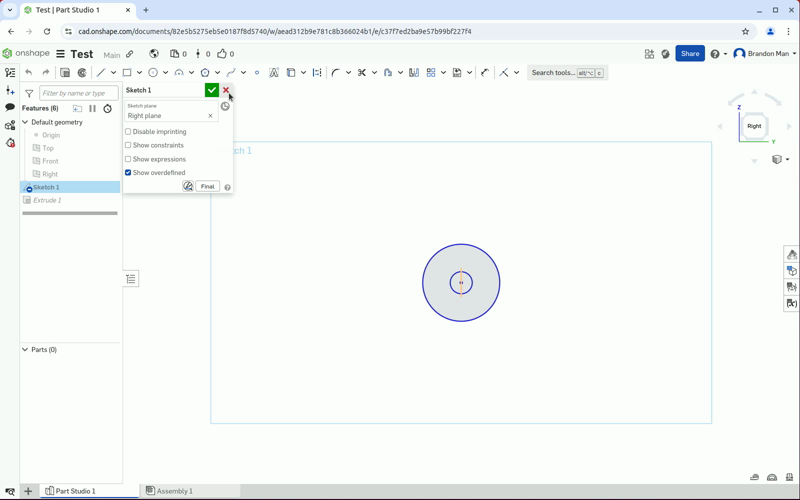
click(229, 92)
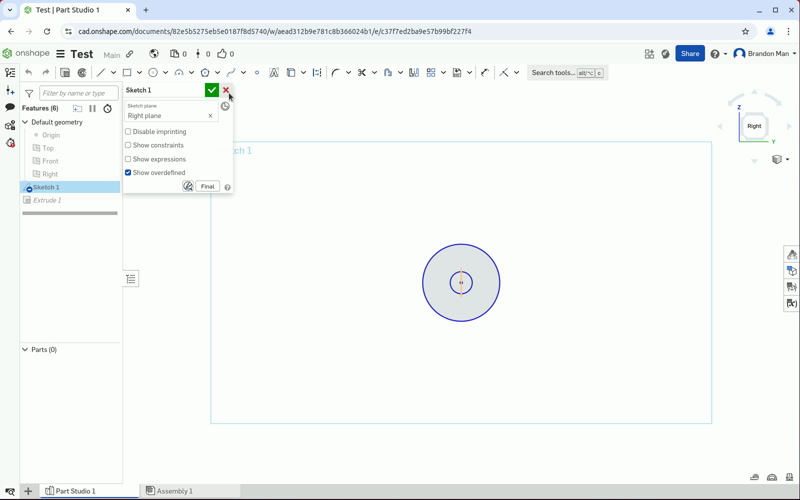
key(shift+s)
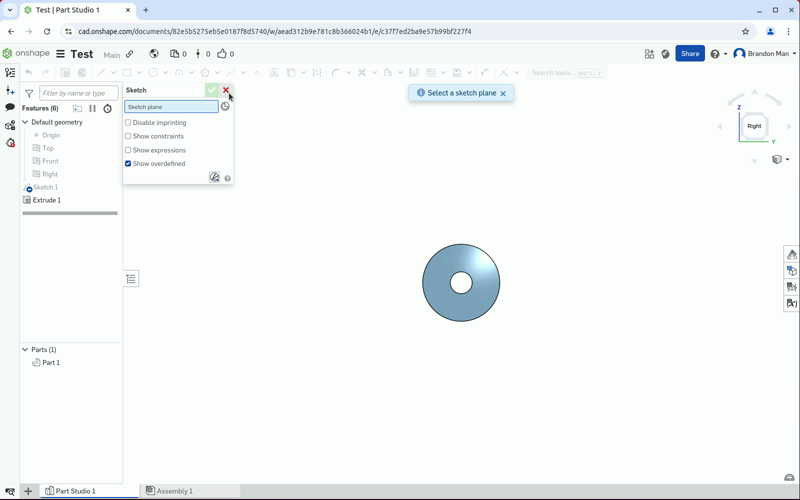
mouse_move(73, 176)
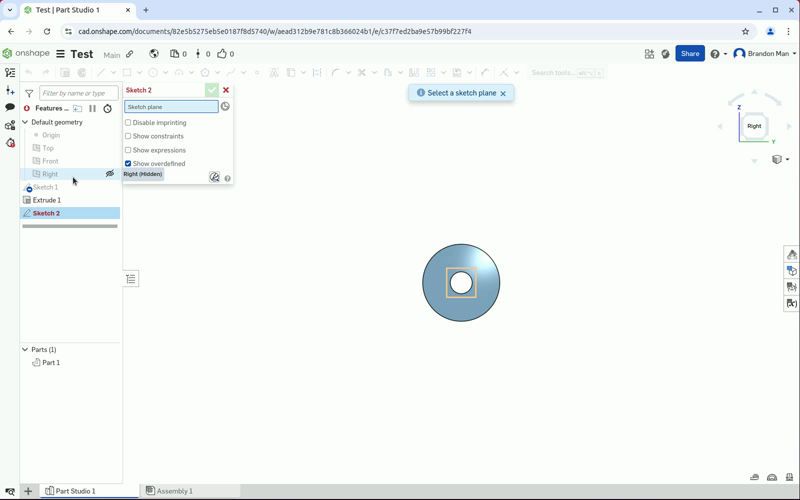
click(73, 176)
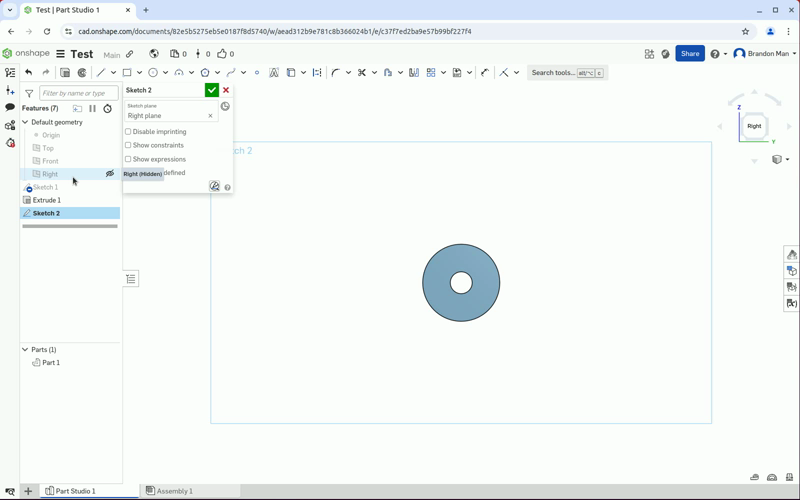
mouse_move(73, 352)
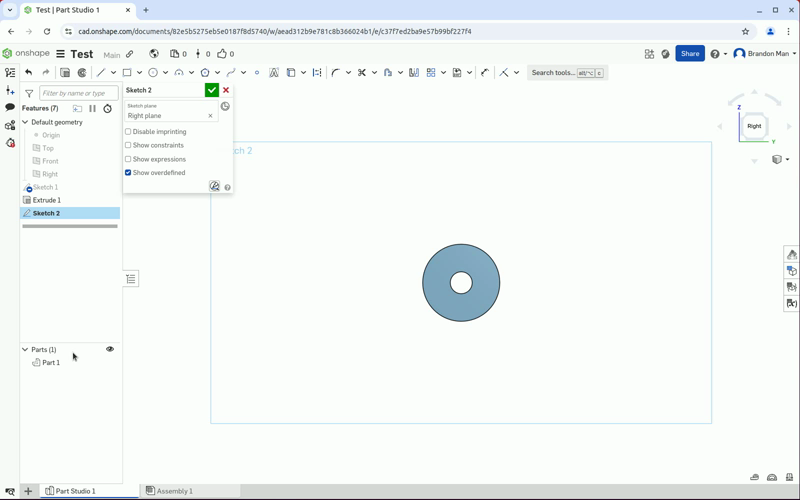
key(y)
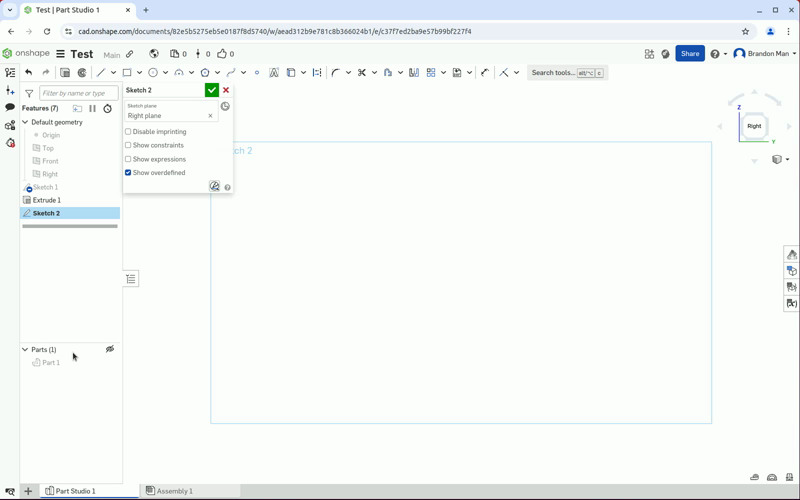
key(c)
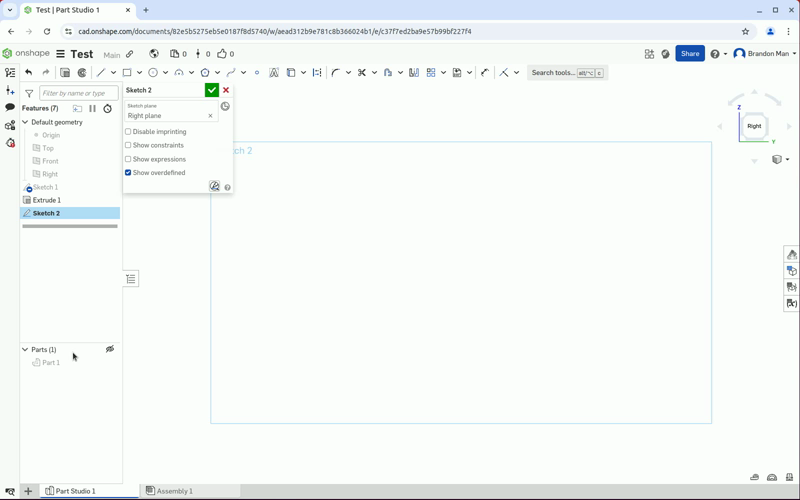
key_down(shift)
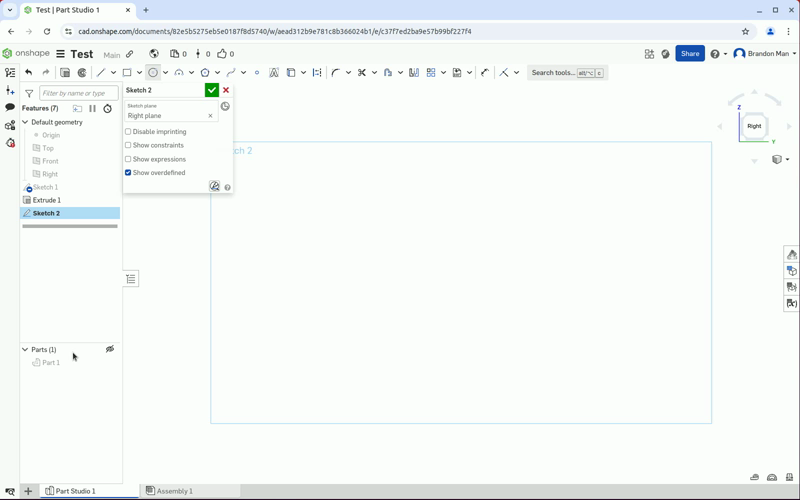
mouse_move(460, 282)
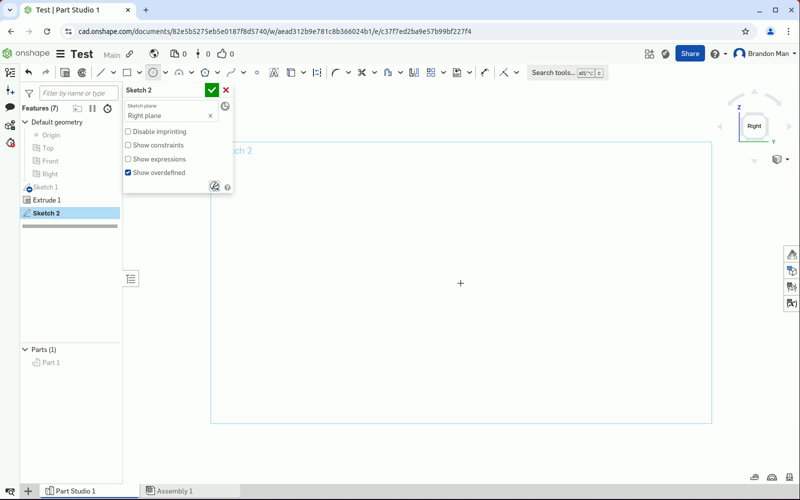
click(460, 282)
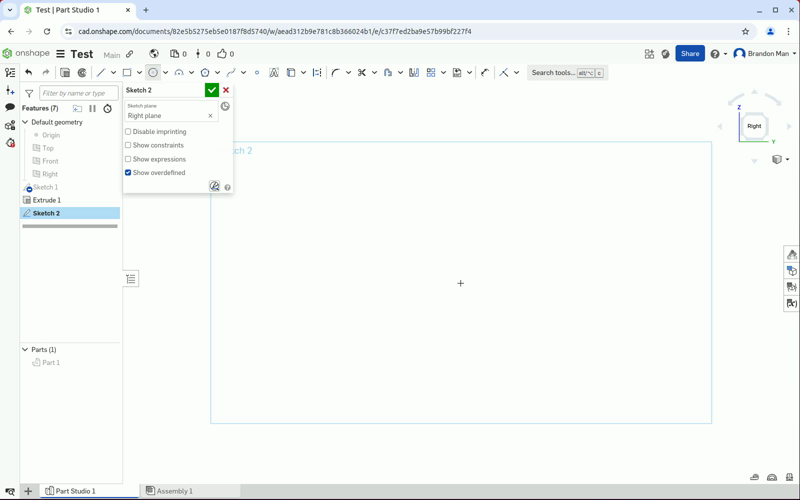
key_up(shift)
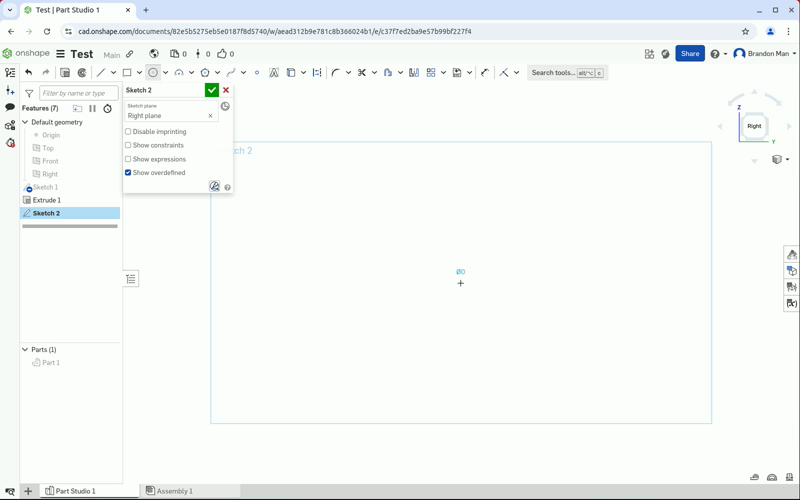
mouse_move(472, 282)
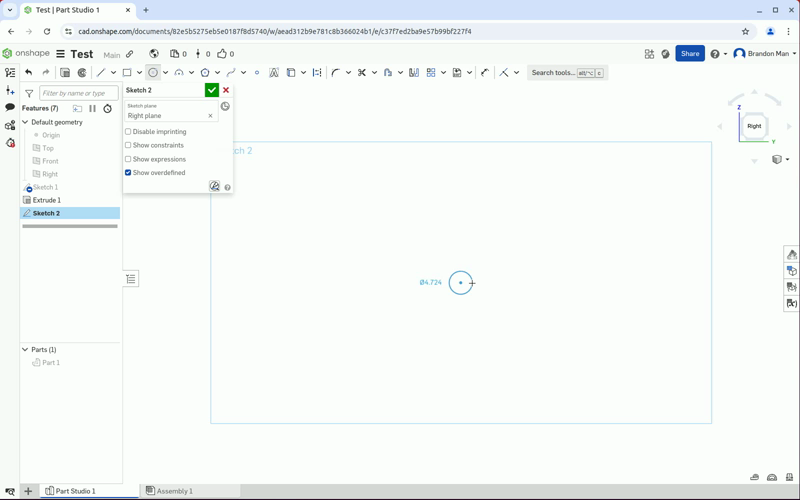
click(472, 282)
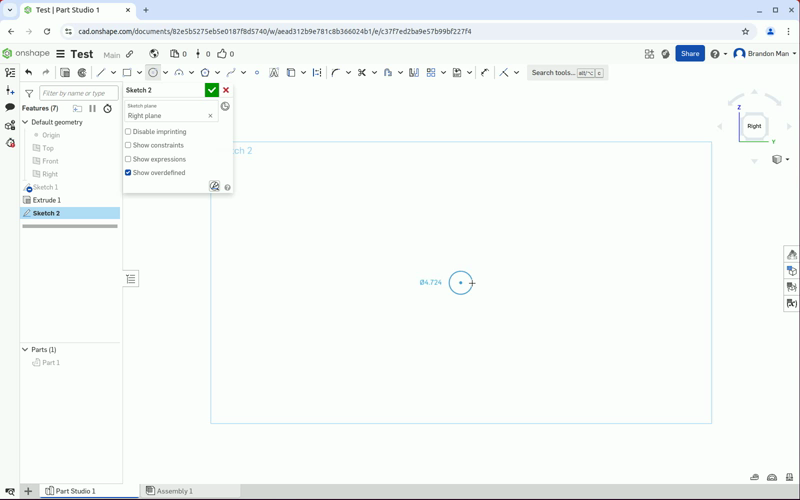
key(esc)
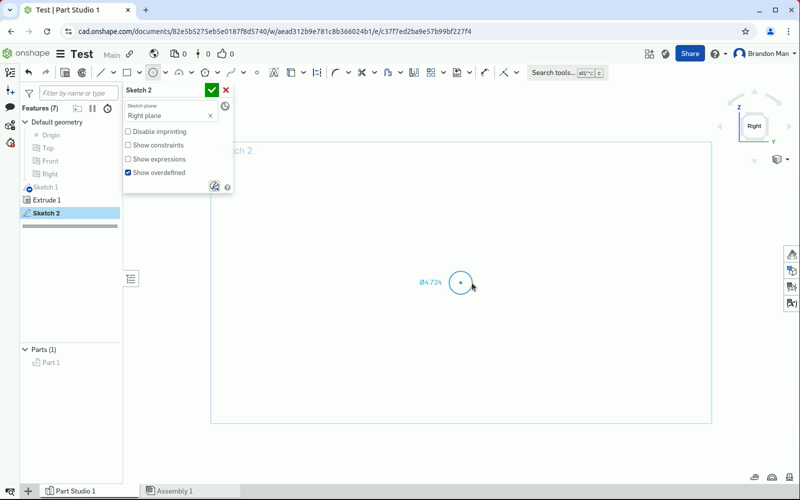
mouse_move(463, 292)
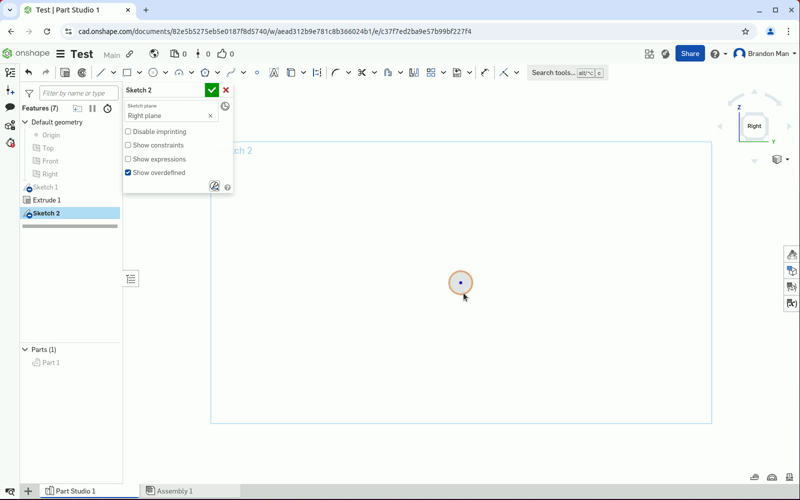
scroll(6)
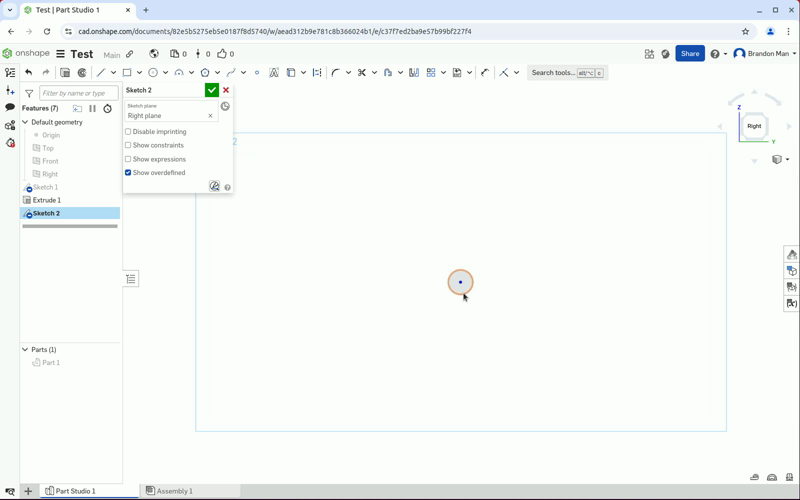
scroll(6)
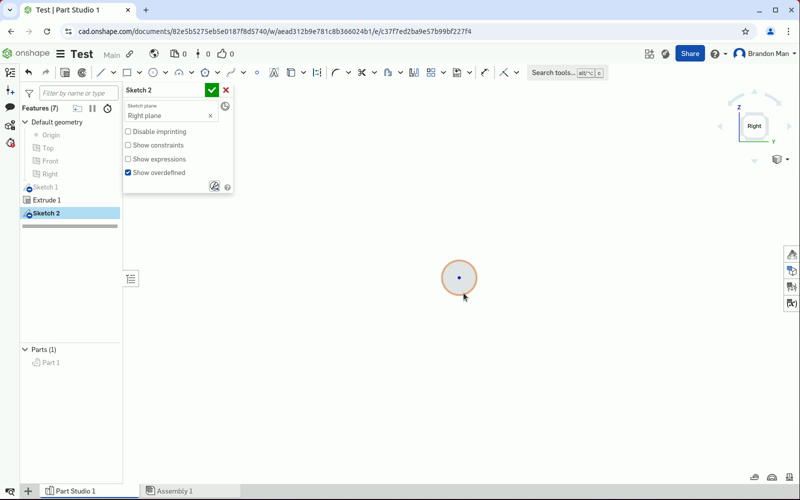
scroll(6)
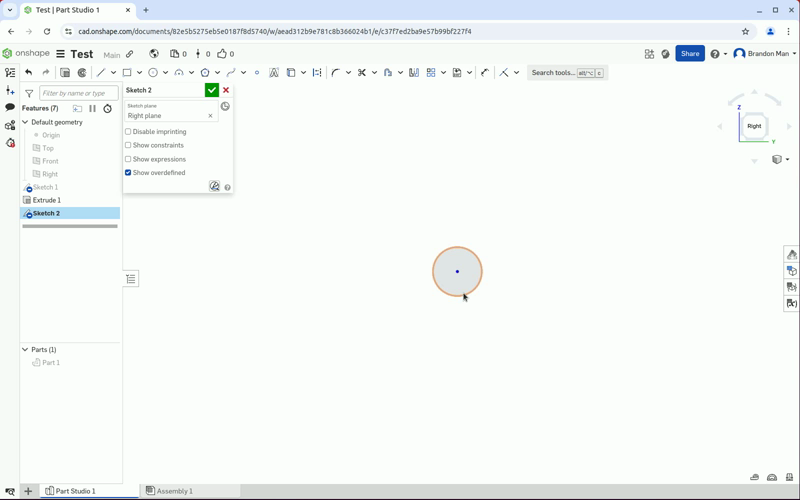
scroll(6)
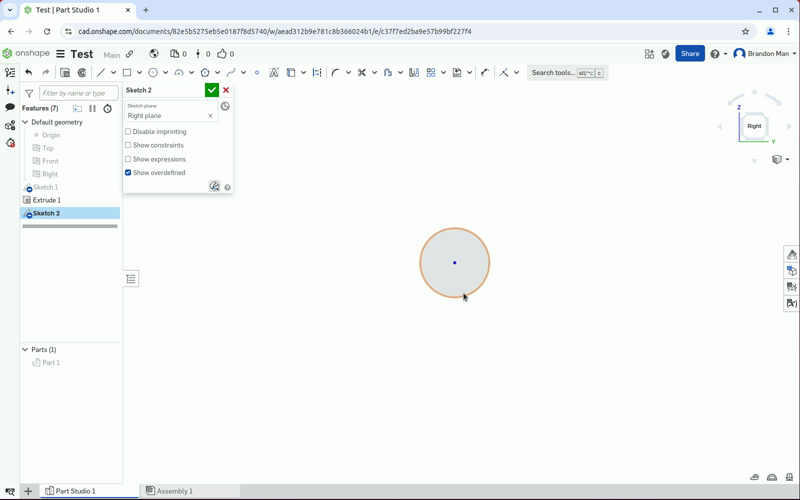
scroll(6)
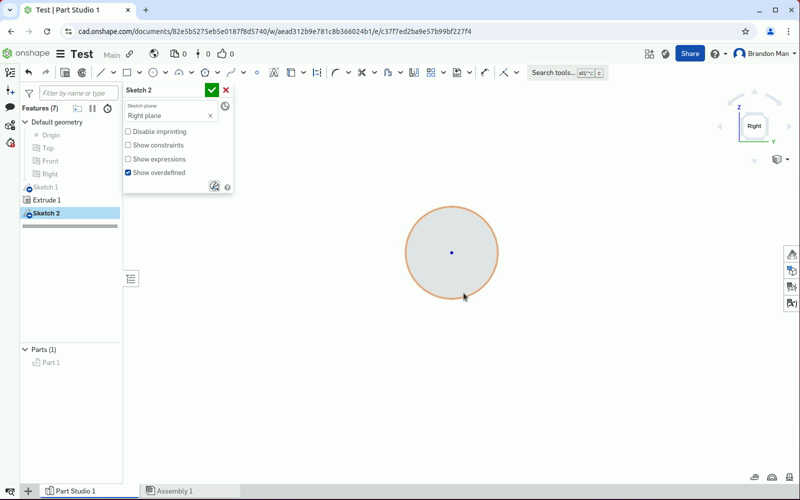
scroll(6)
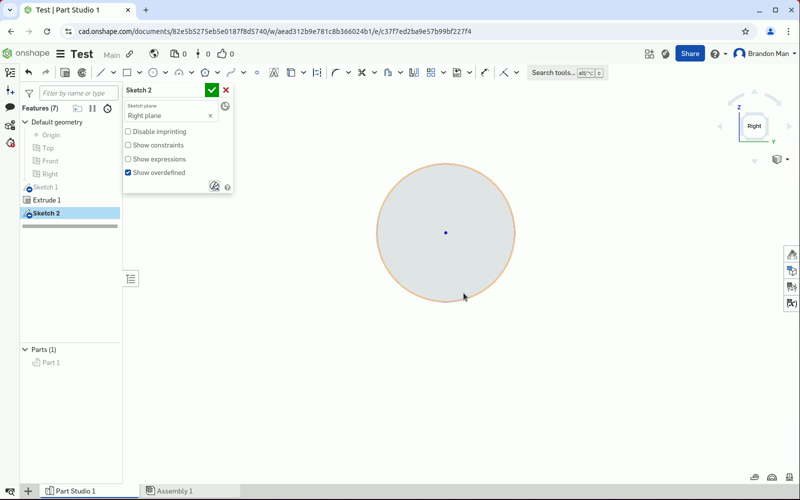
scroll(6)
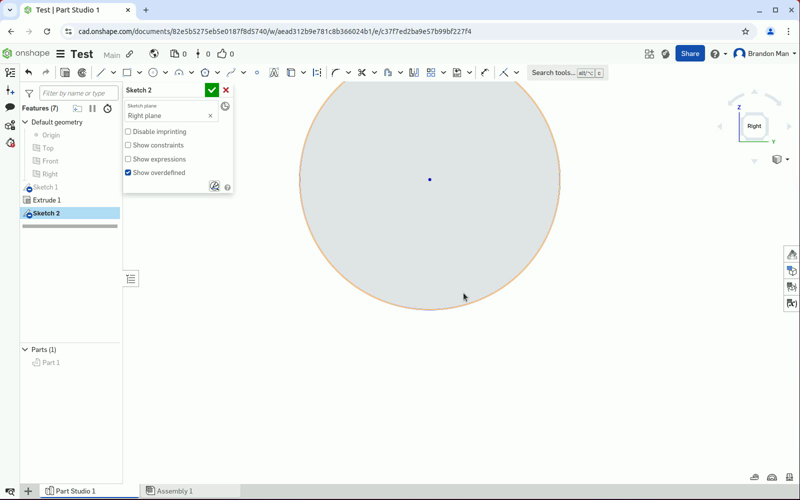
click(463, 292)
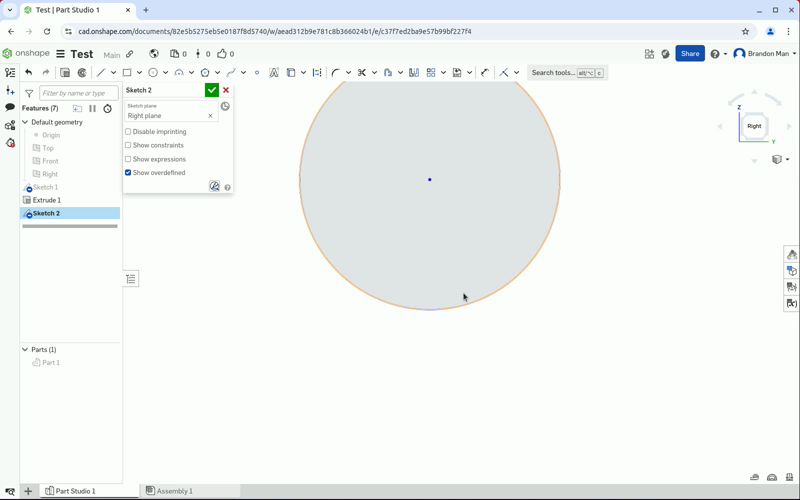
scroll(-6)
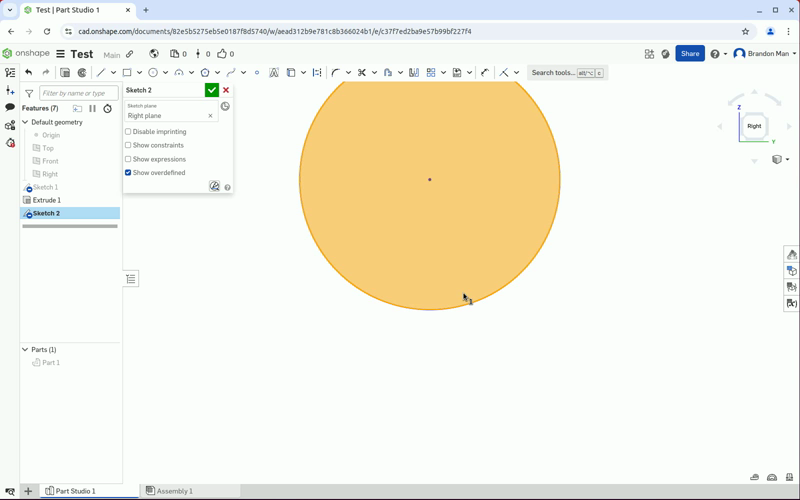
scroll(-6)
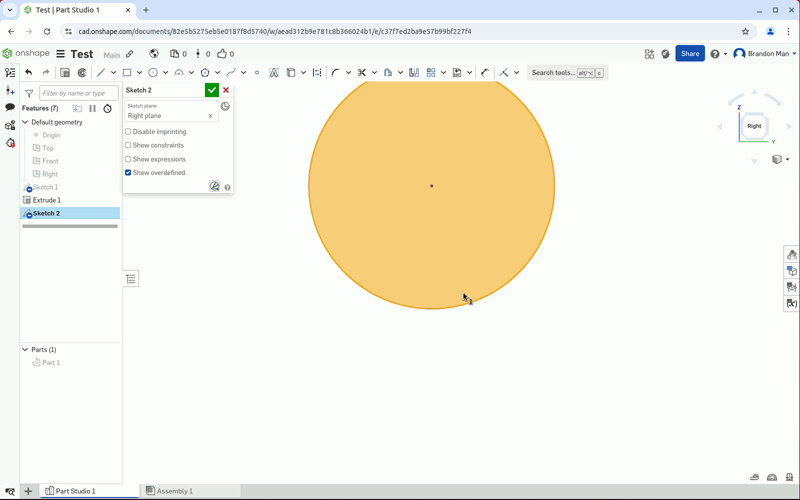
scroll(-6)
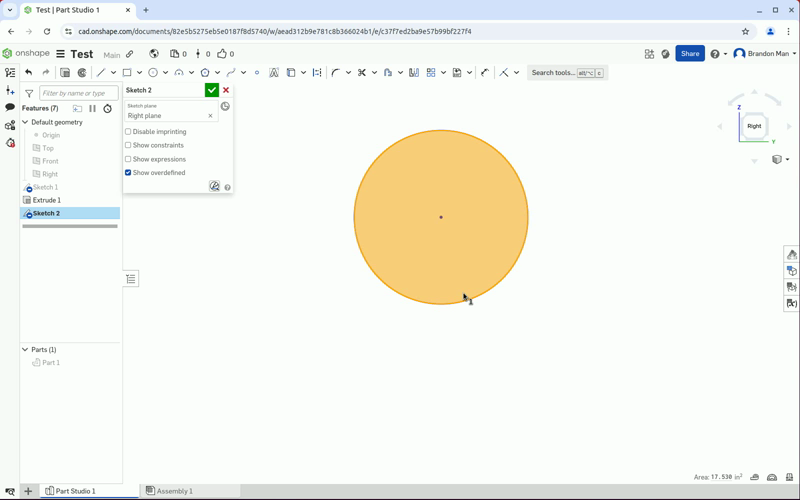
scroll(-6)
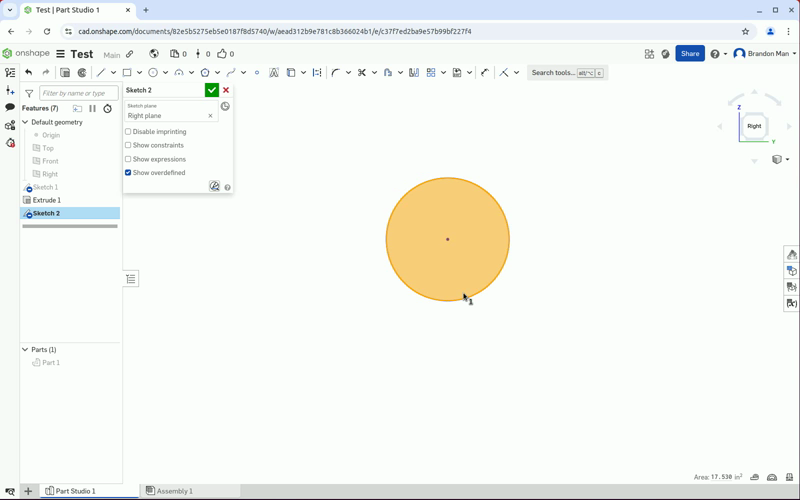
scroll(-6)
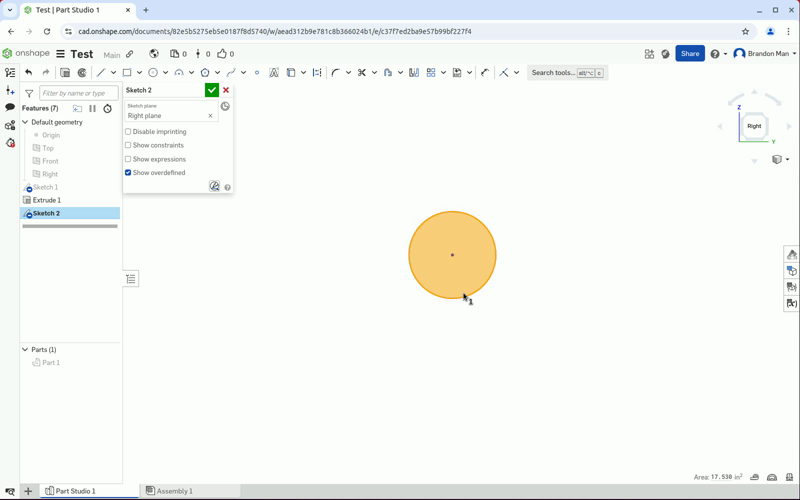
scroll(-6)
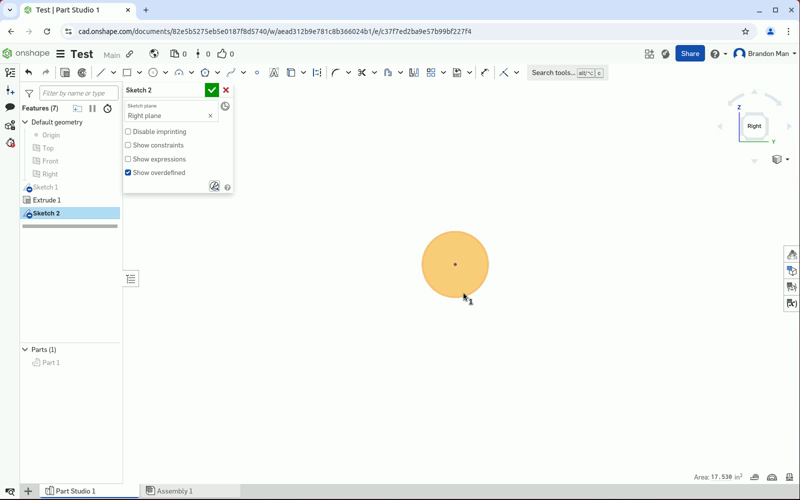
scroll(-6)
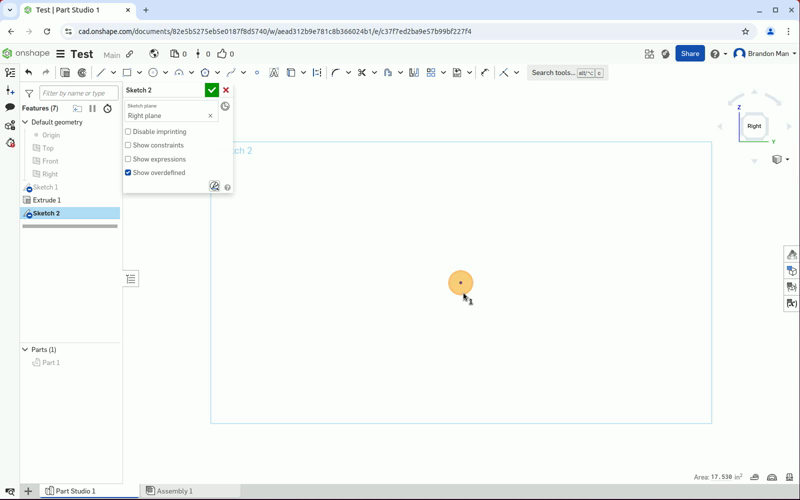
mouse_move(73, 352)
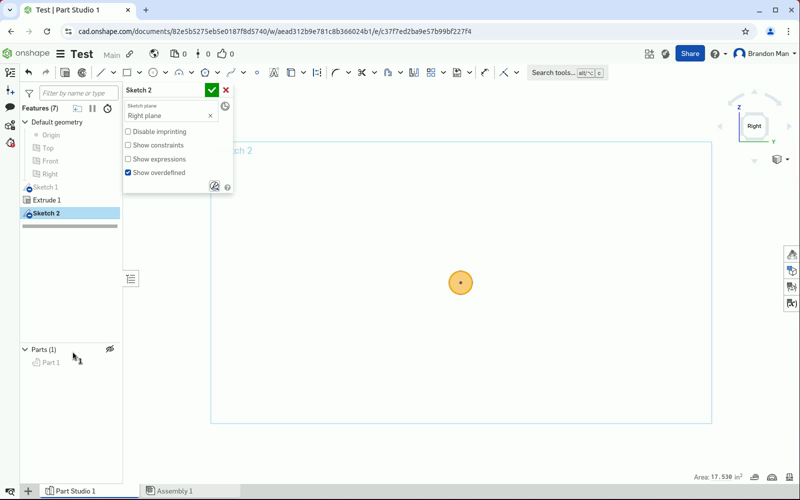
key(shift+y)
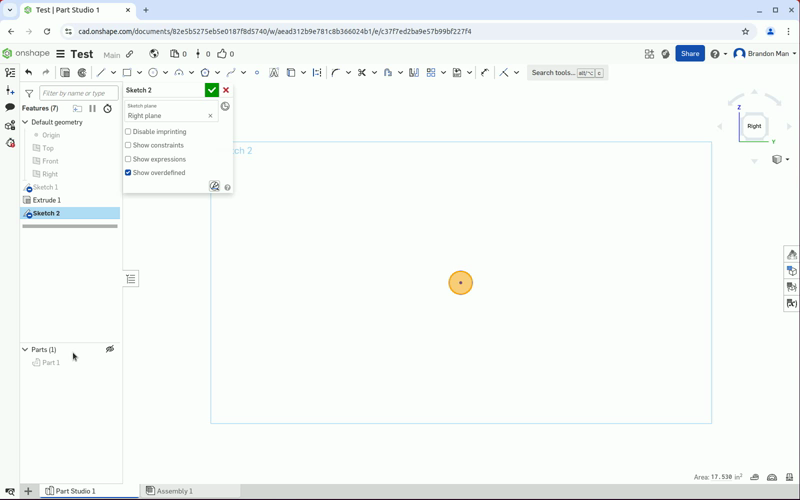
key(shift+e)
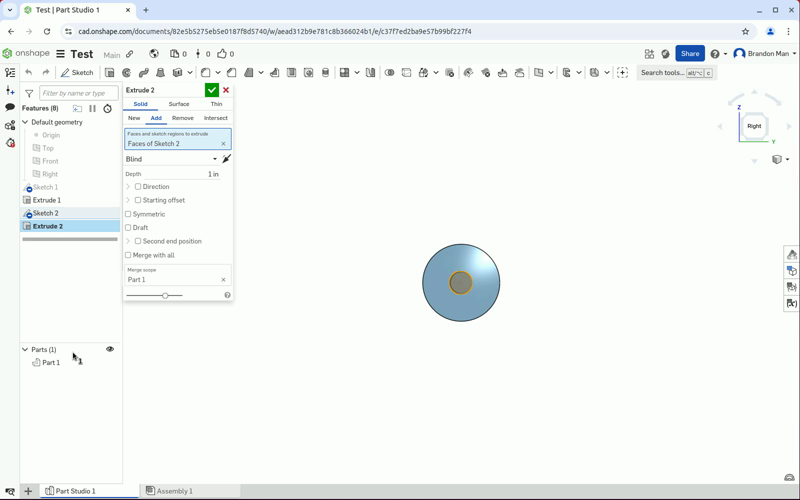
mouse_move(143, 106)
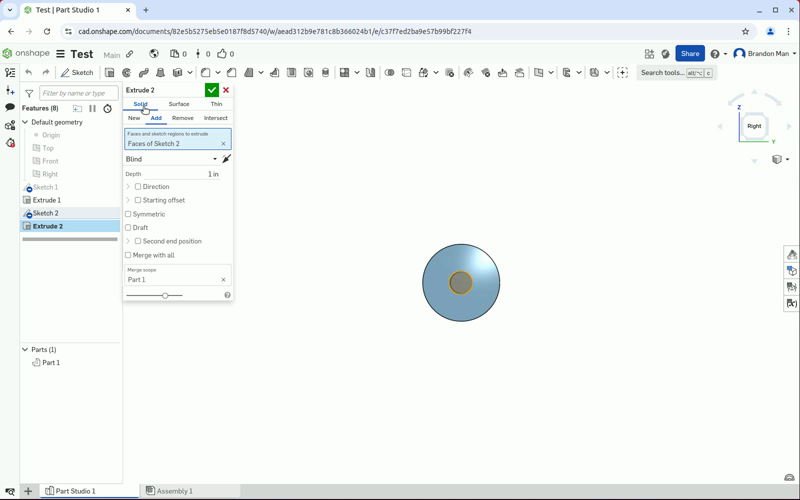
click(143, 106)
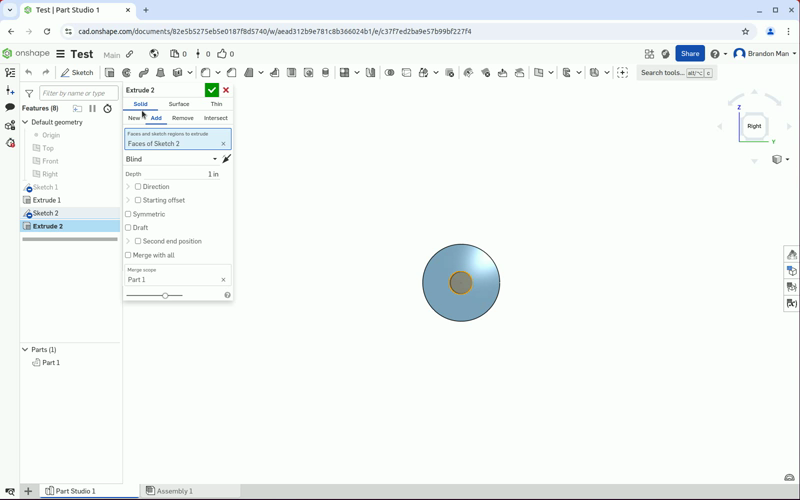
mouse_move(137, 120)
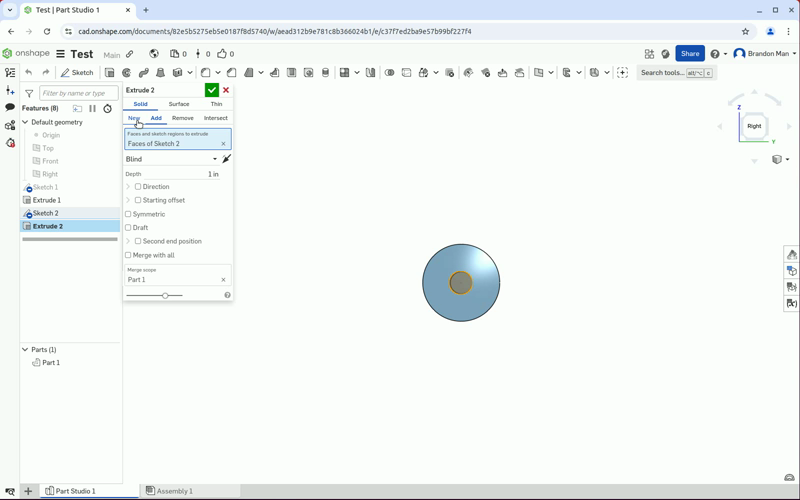
click(137, 120)
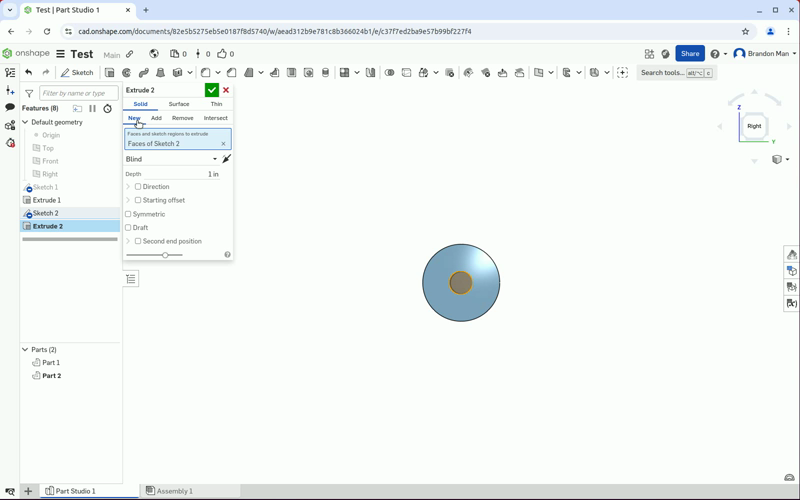
key(tab, 4)
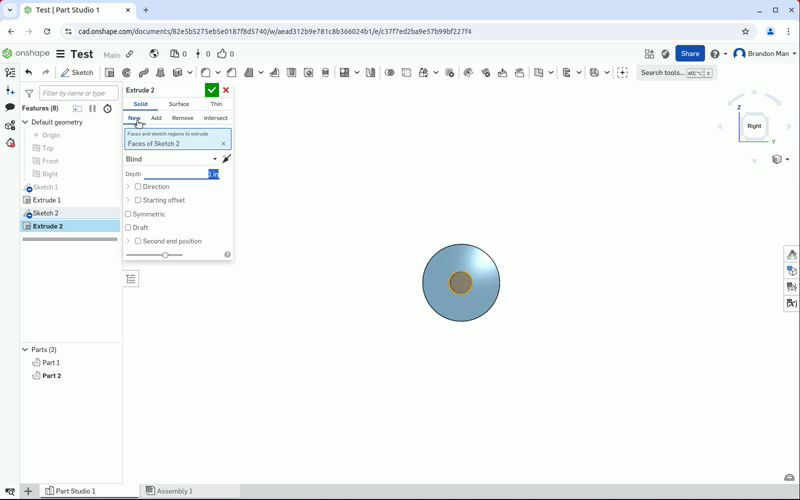
text(23.108)
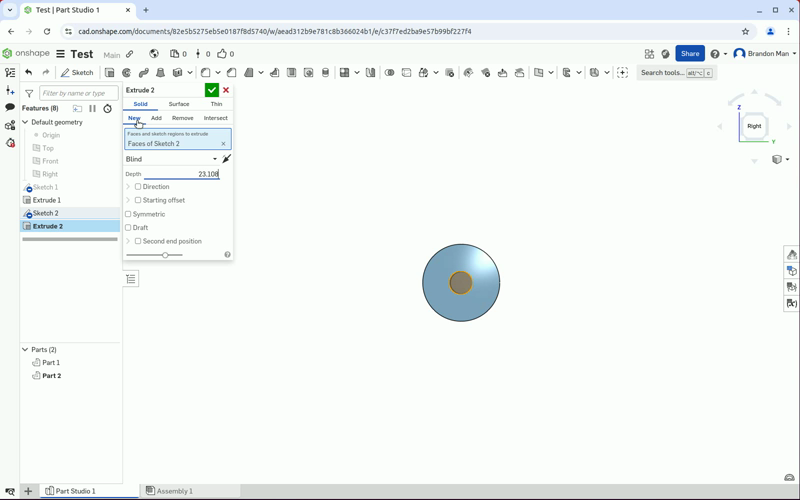
key(enter)
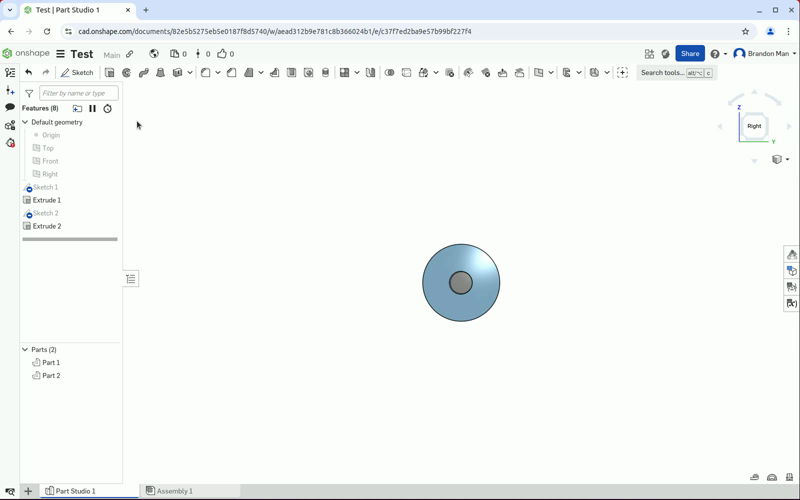
key(shift+h)
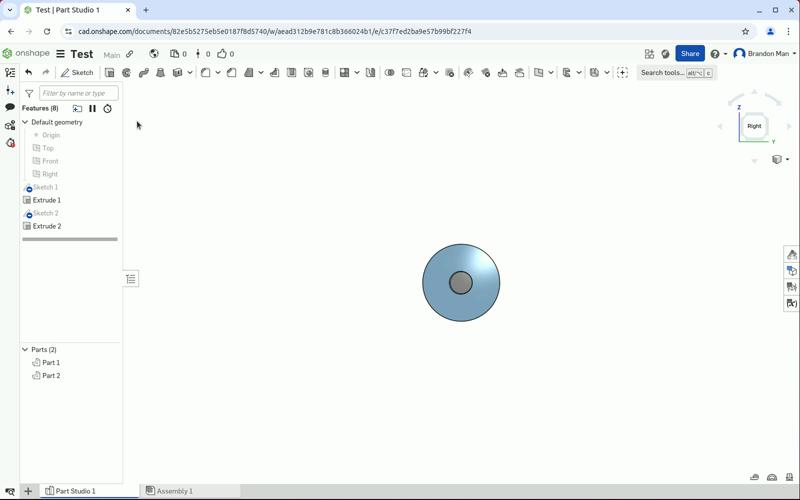
key(shift+h)
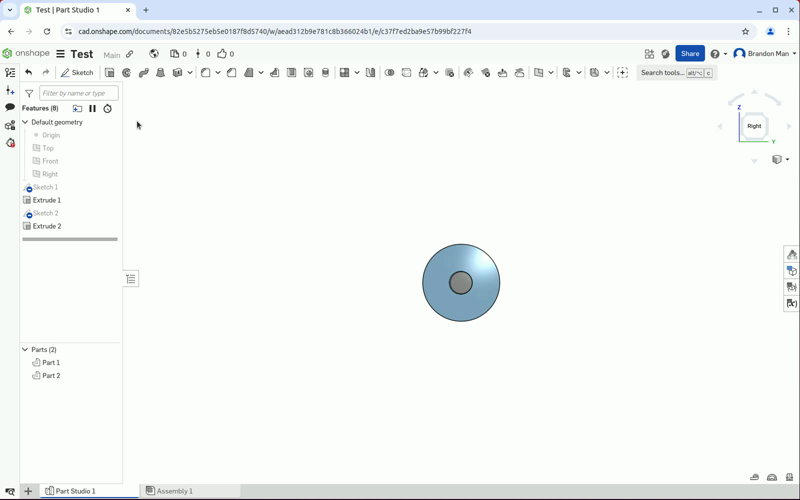
mouse_move(73, 189)
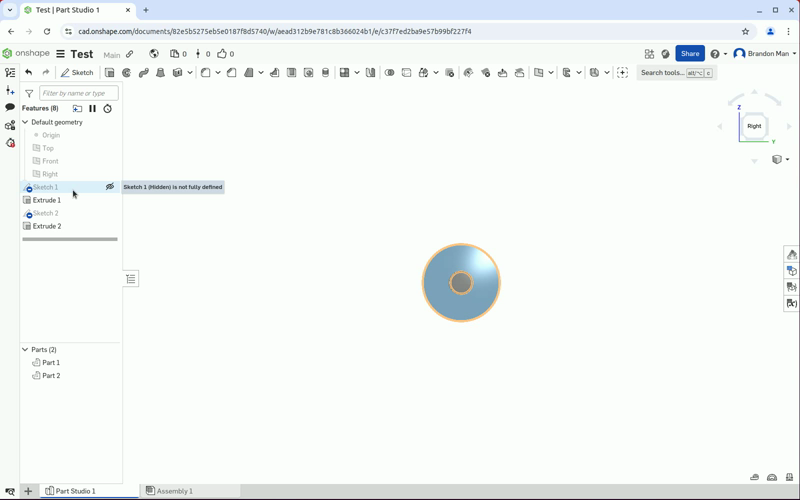
click(73, 189)
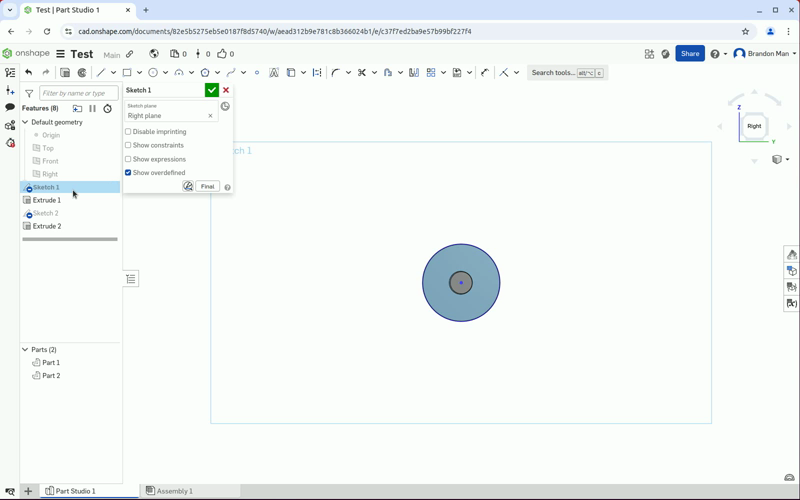
mouse_move(229, 92)
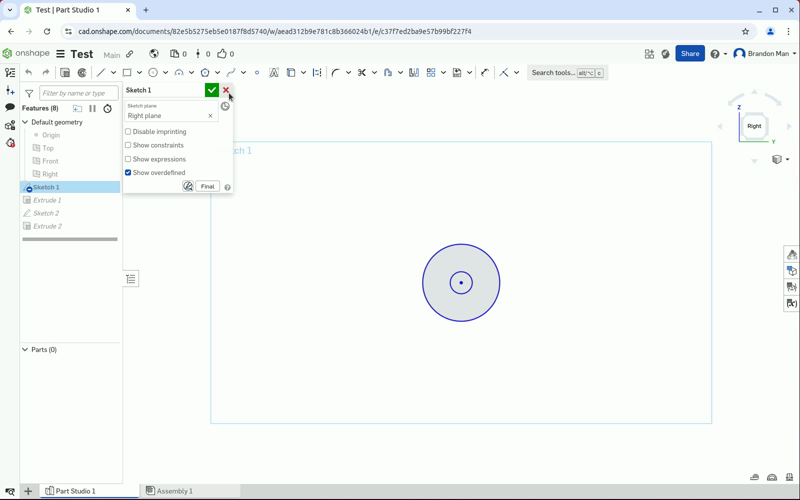
click(229, 92)
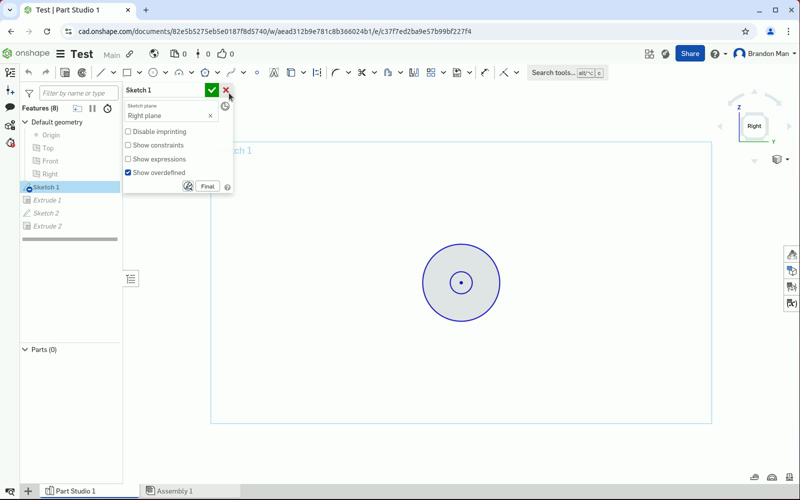
key(shift+s)
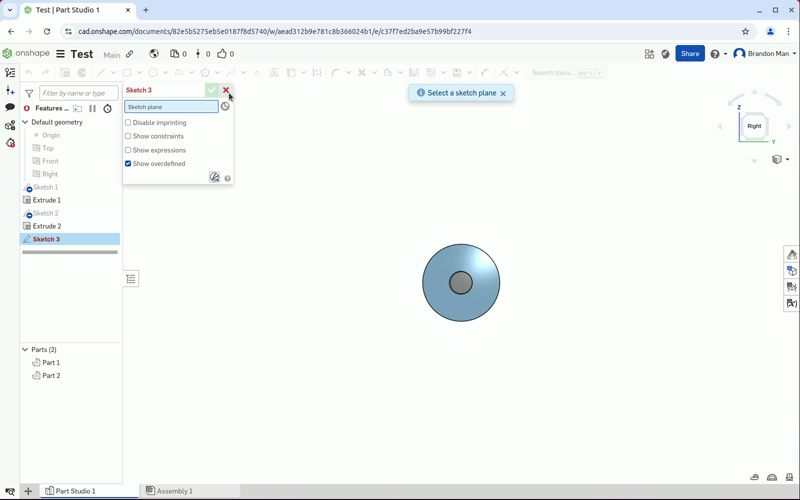
mouse_move(73, 176)
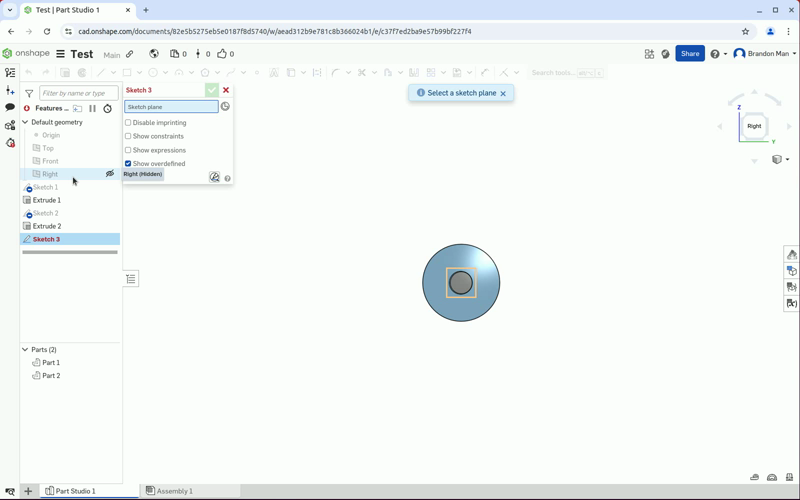
click(73, 176)
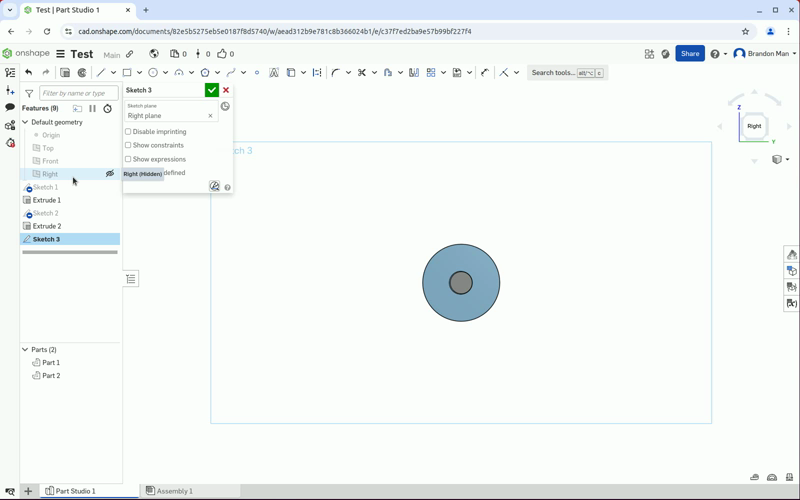
mouse_move(73, 352)
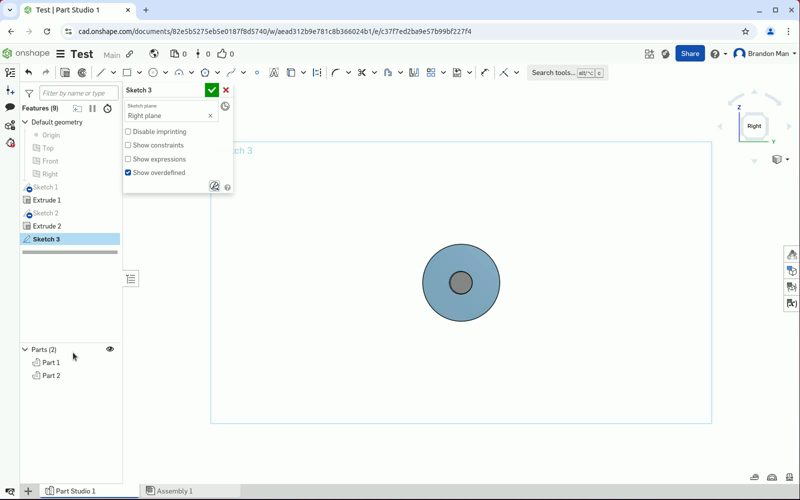
key(y)
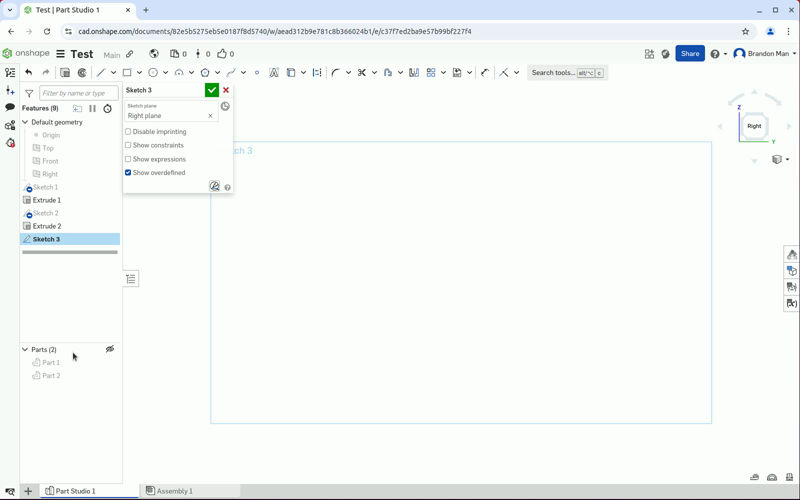
key(c)
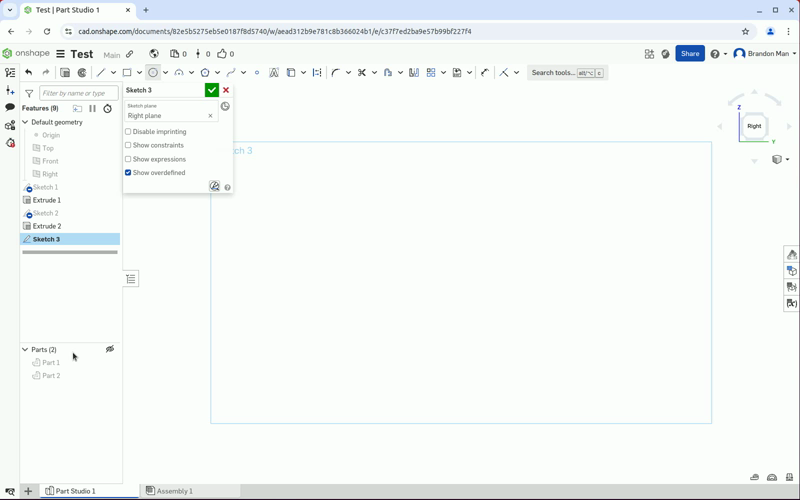
key_down(shift)
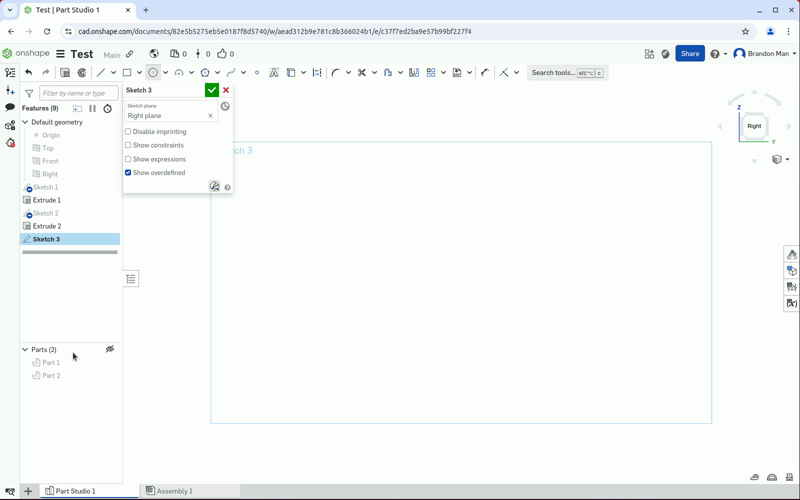
mouse_move(460, 282)
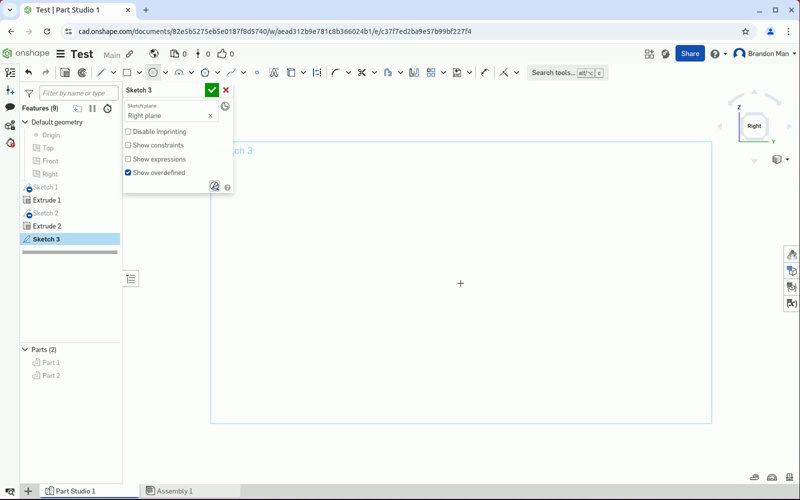
click(460, 282)
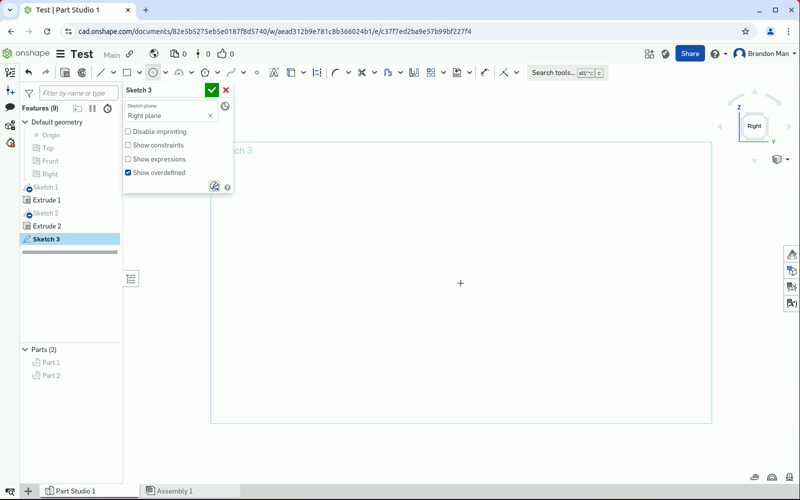
key_up(shift)
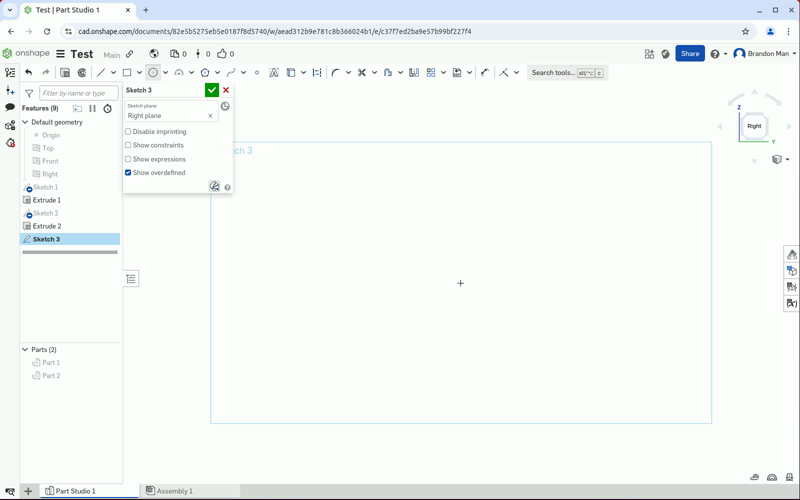
mouse_move(472, 282)
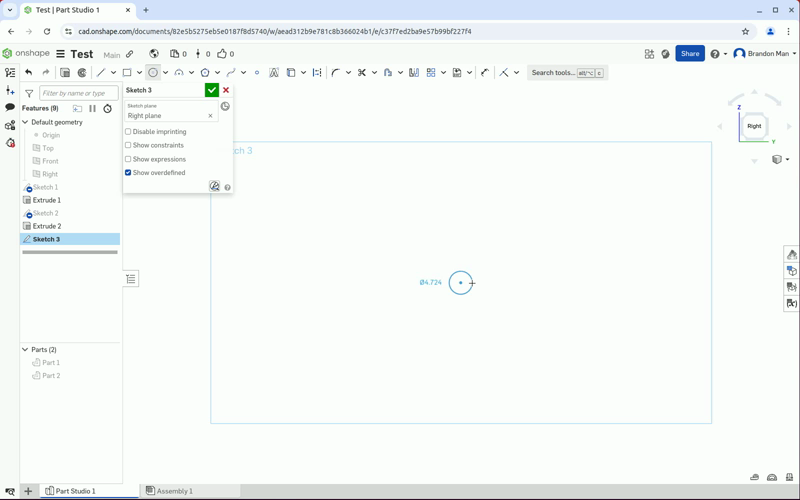
click(472, 282)
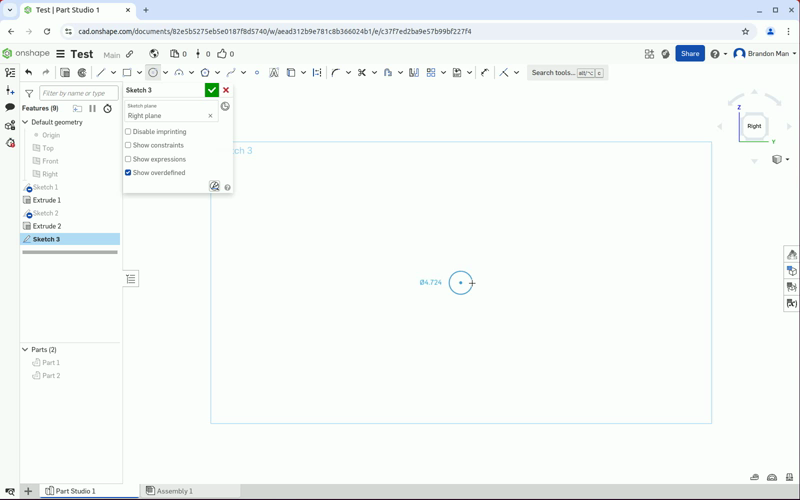
key(esc)
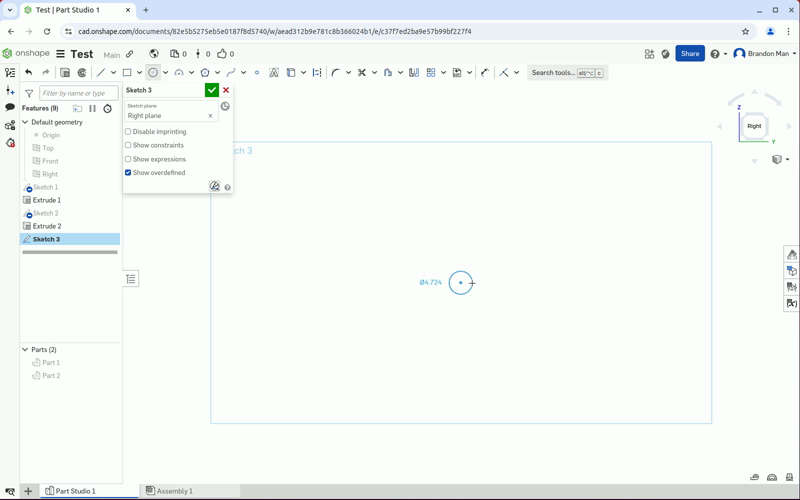
mouse_move(462, 287)
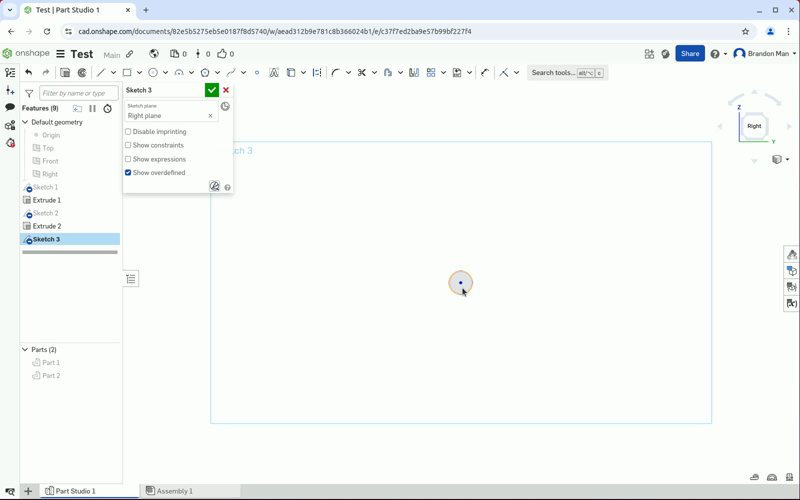
scroll(6)
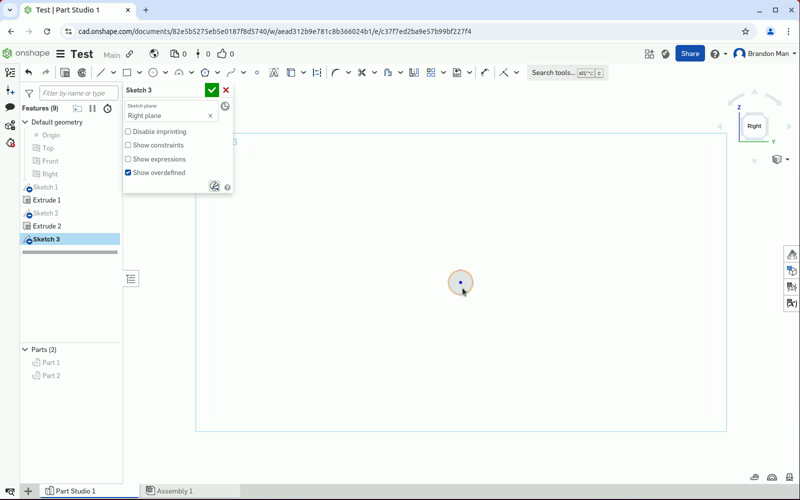
scroll(6)
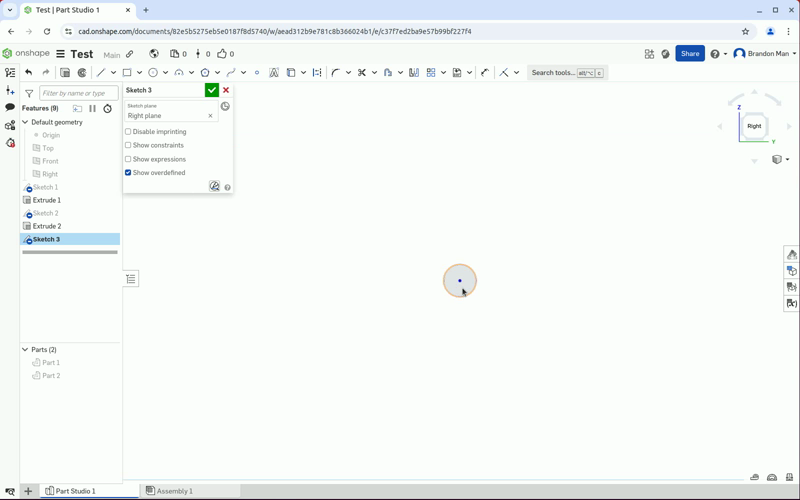
scroll(6)
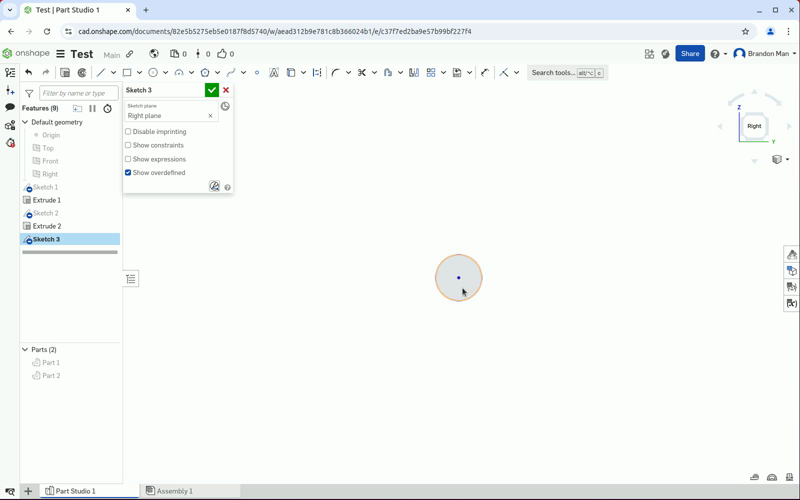
scroll(6)
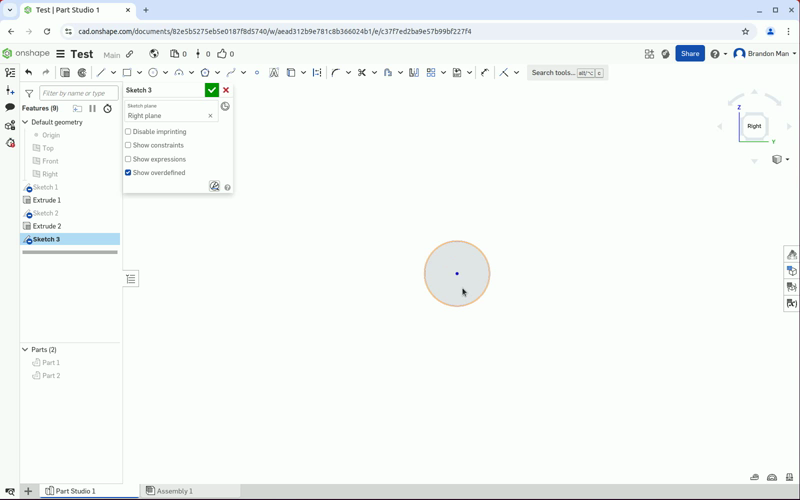
scroll(6)
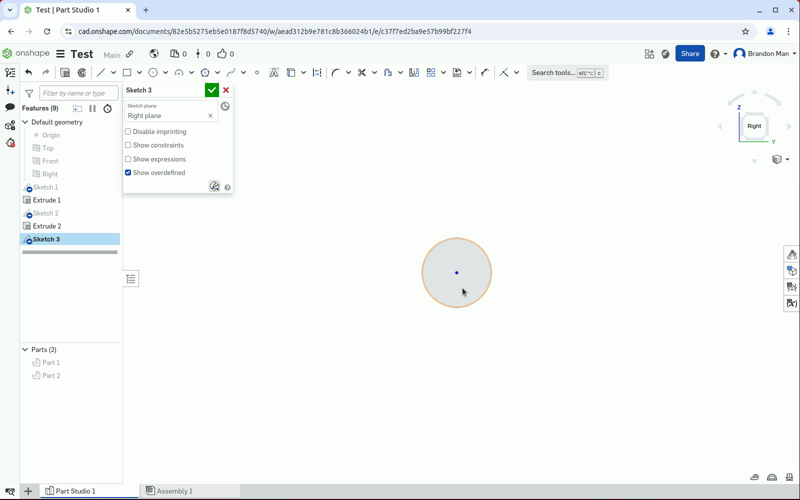
scroll(6)
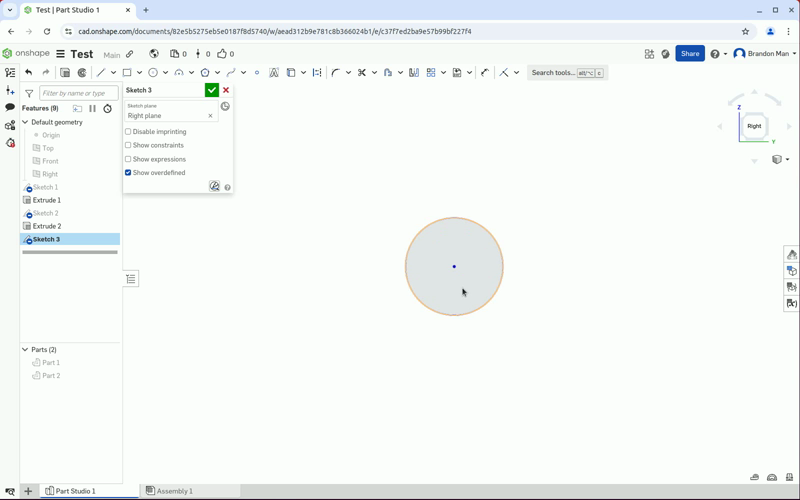
scroll(6)
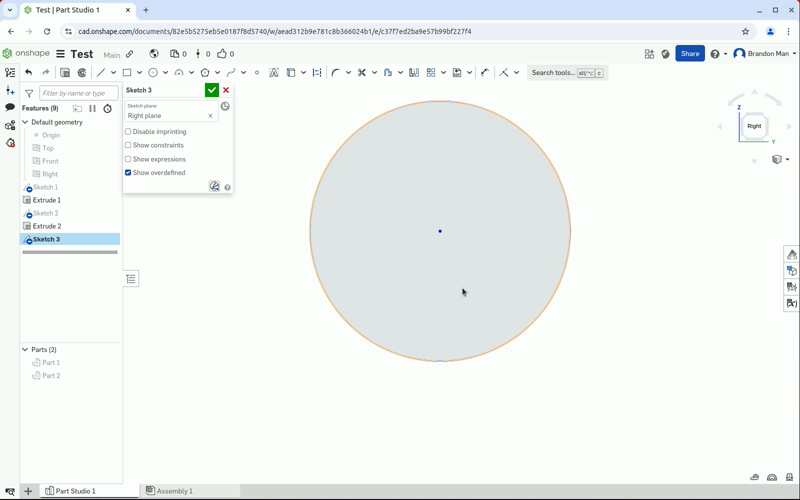
click(462, 287)
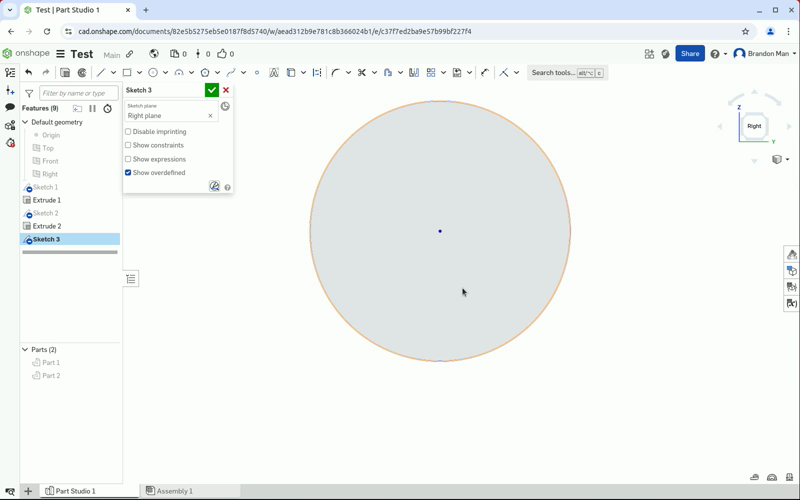
scroll(-6)
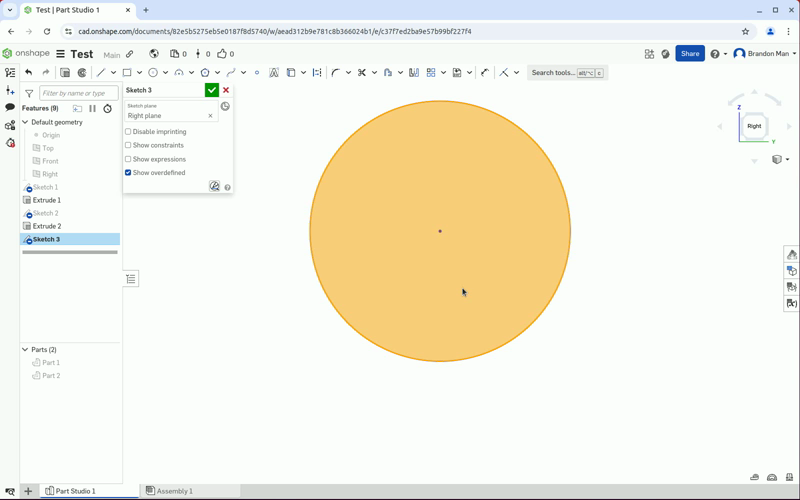
scroll(-6)
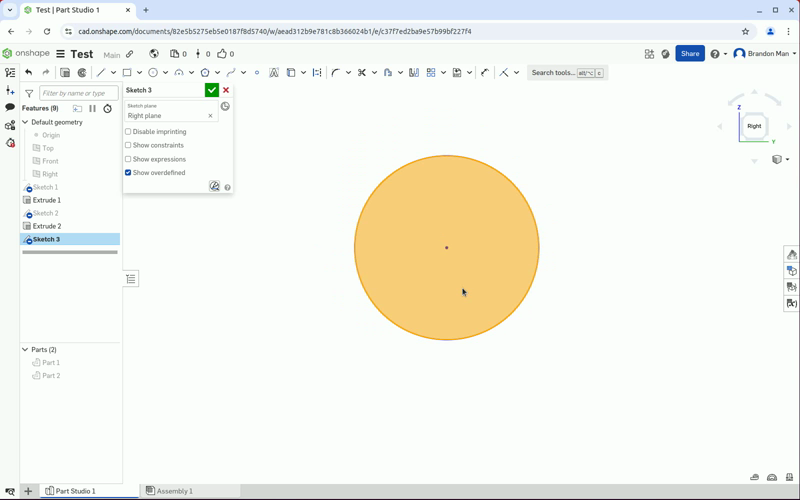
scroll(-6)
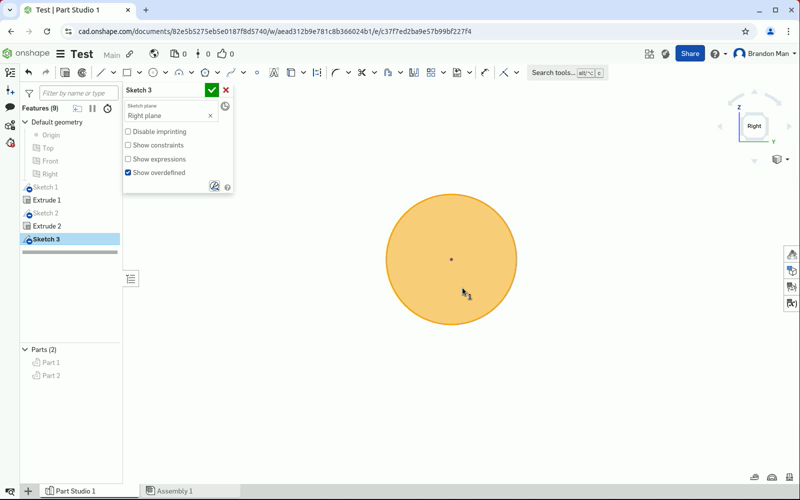
scroll(-6)
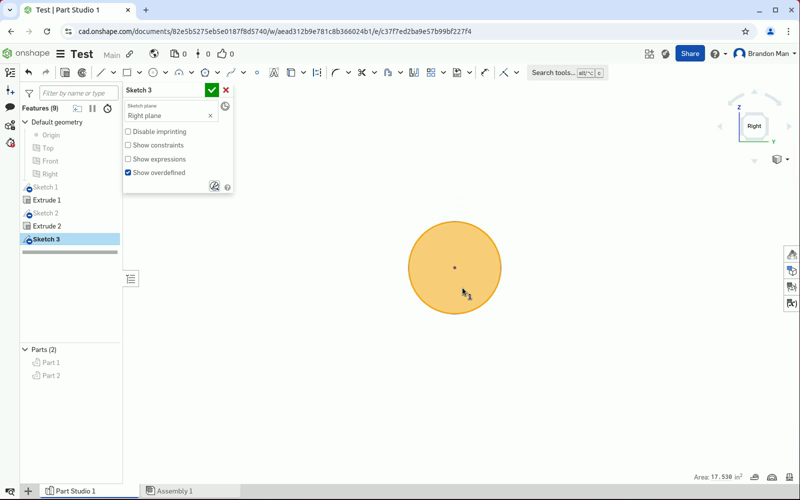
scroll(-6)
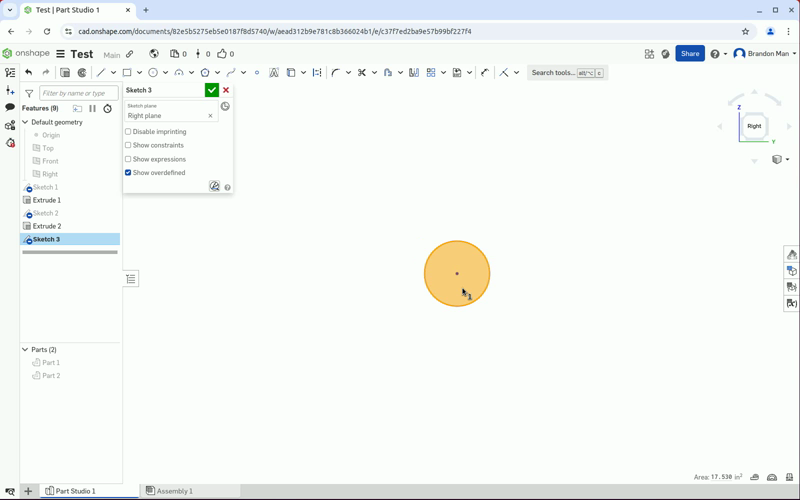
scroll(-6)
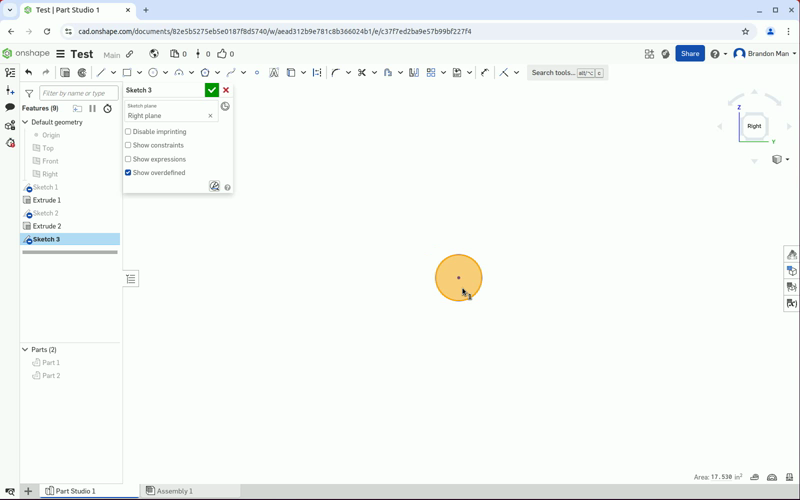
scroll(-6)
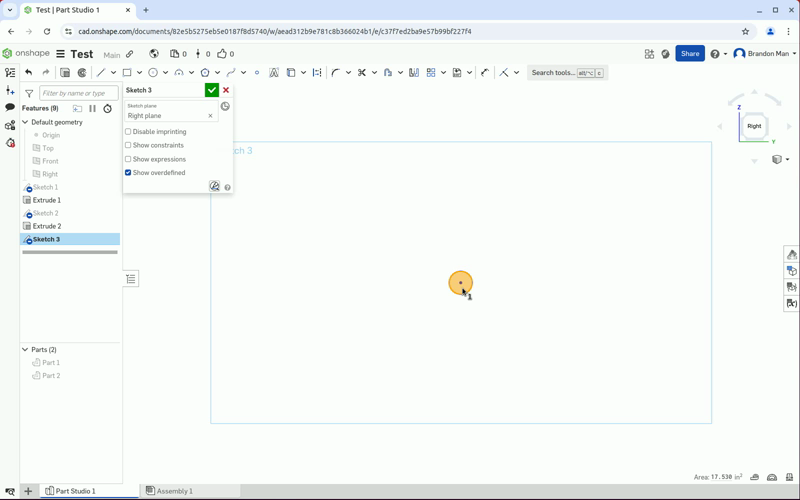
mouse_move(73, 352)
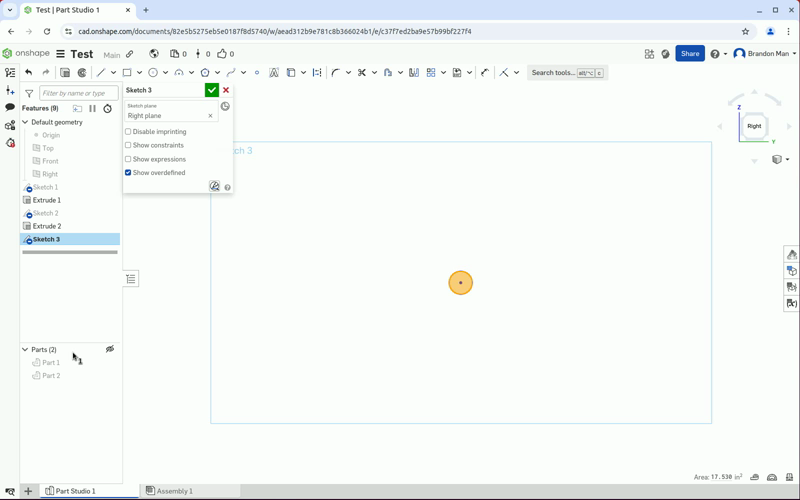
key(shift+y)
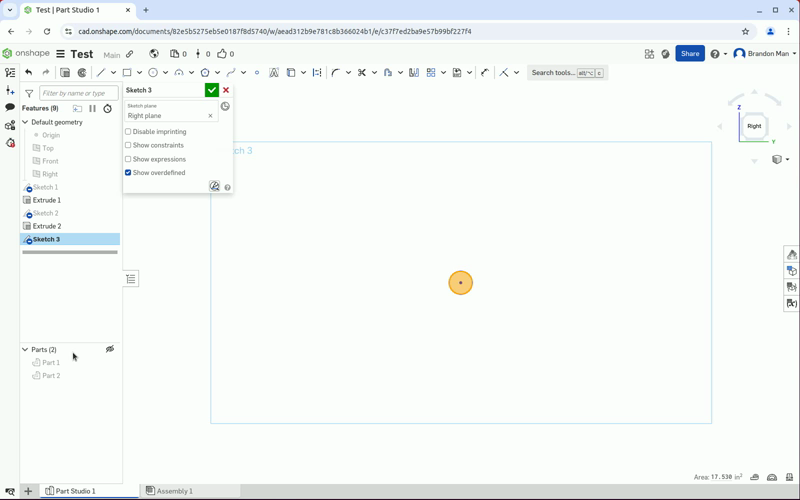
key(shift+e)
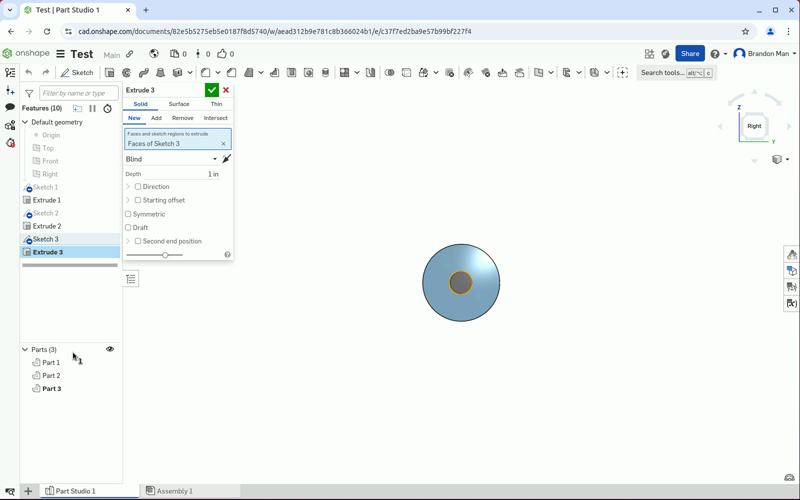
mouse_move(143, 106)
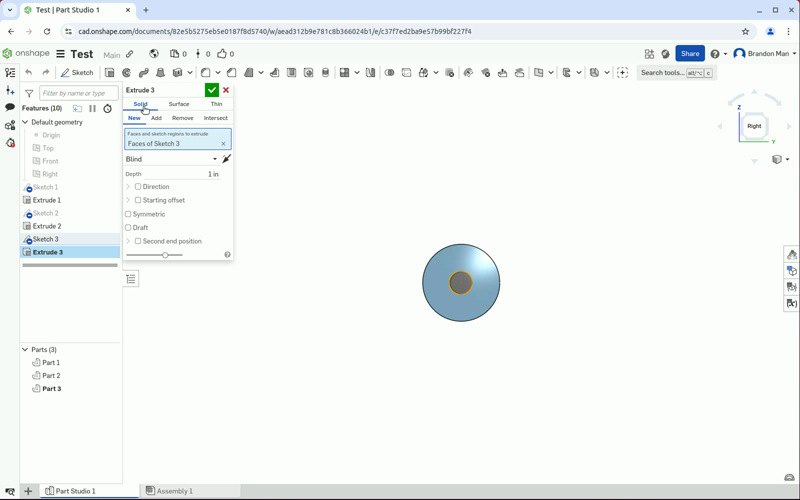
click(143, 106)
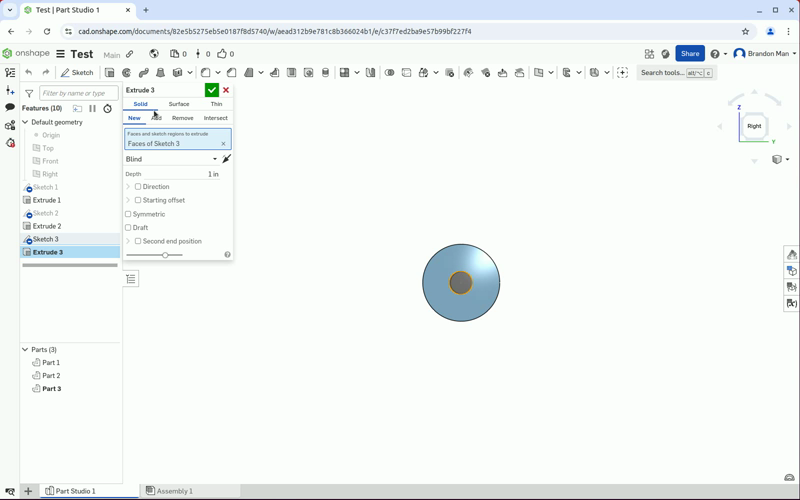
mouse_move(186, 120)
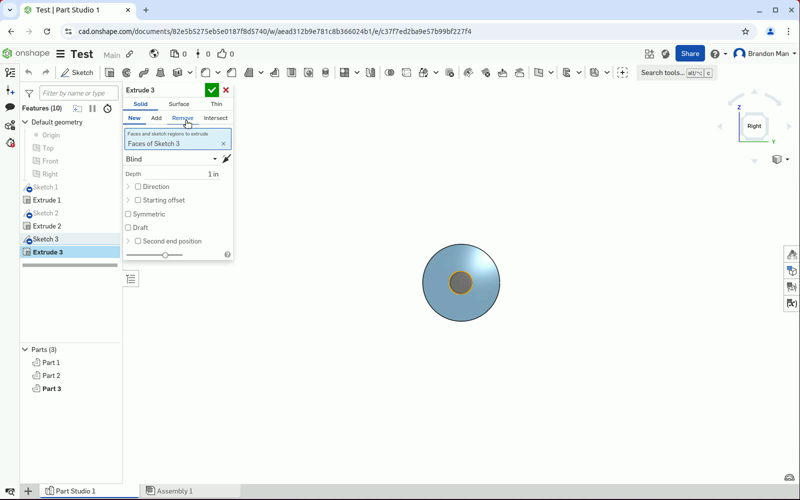
click(186, 120)
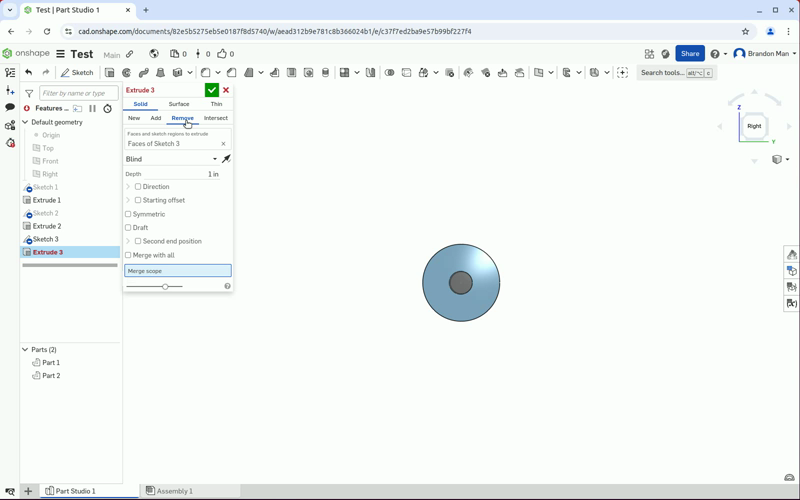
key(tab, 4)
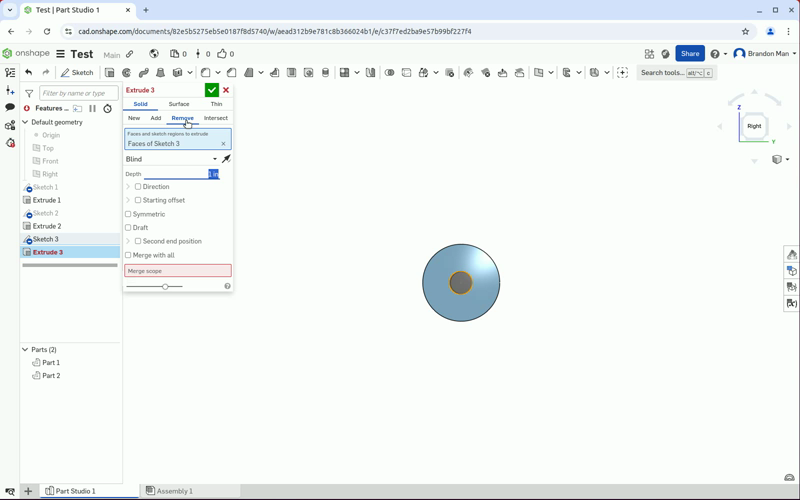
text(-15.405)
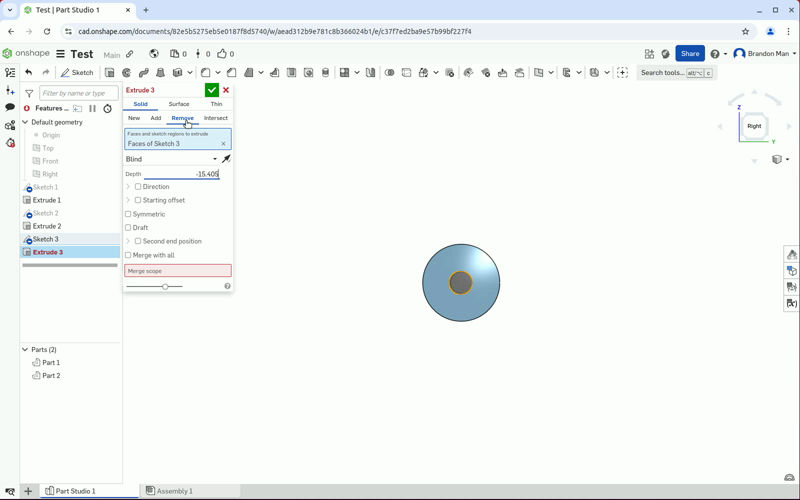
key(tab, 6)
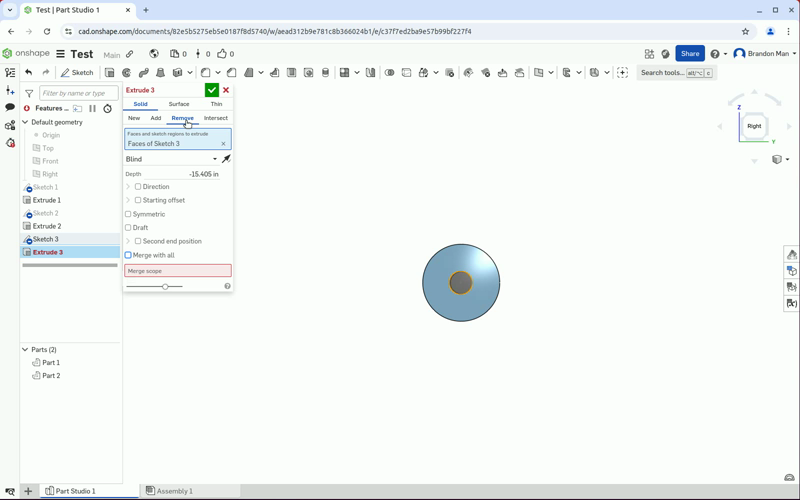
key(space)
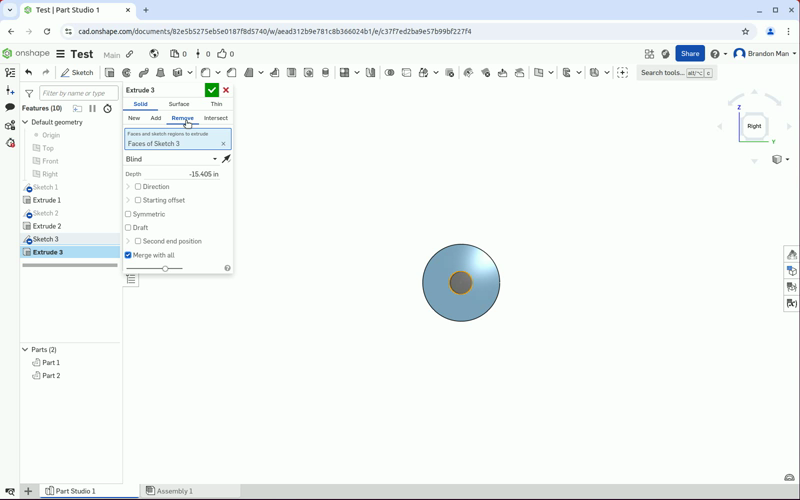
key(enter)
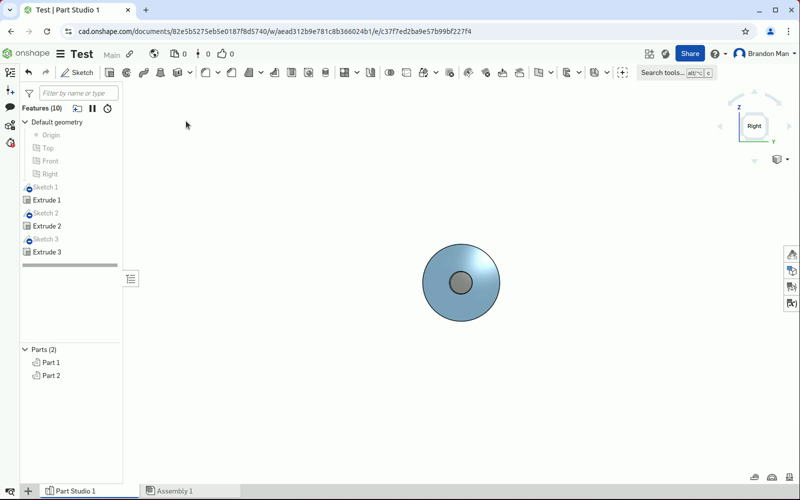
key(shift+h)
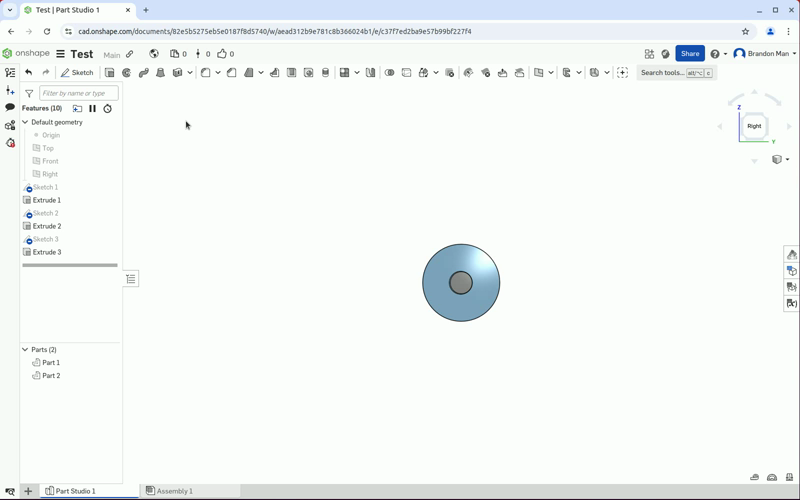
key(shift+h)
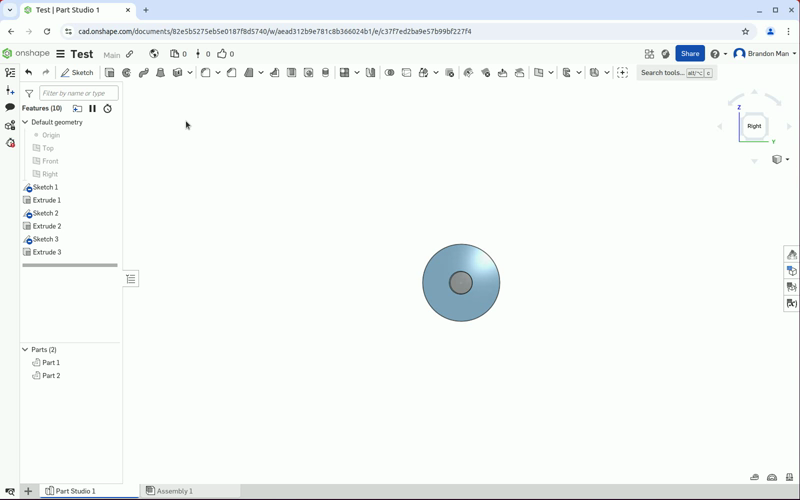
key(shift+7)
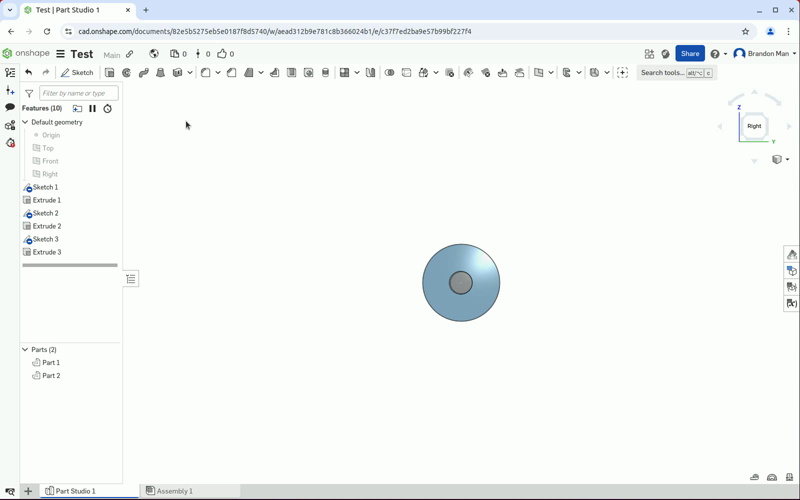
key(right, 2)
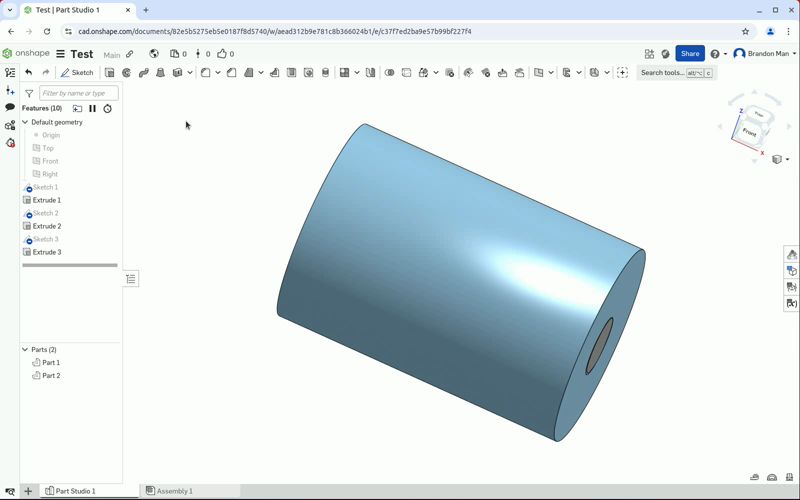
key(down, 2)
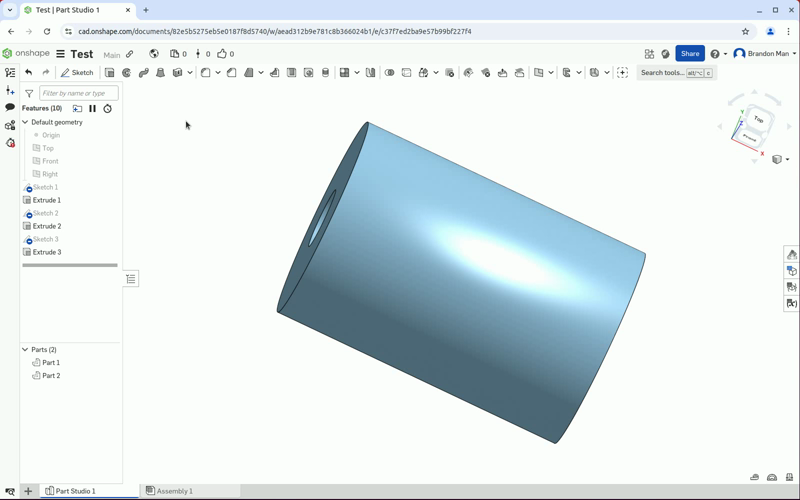
key(up, 2)
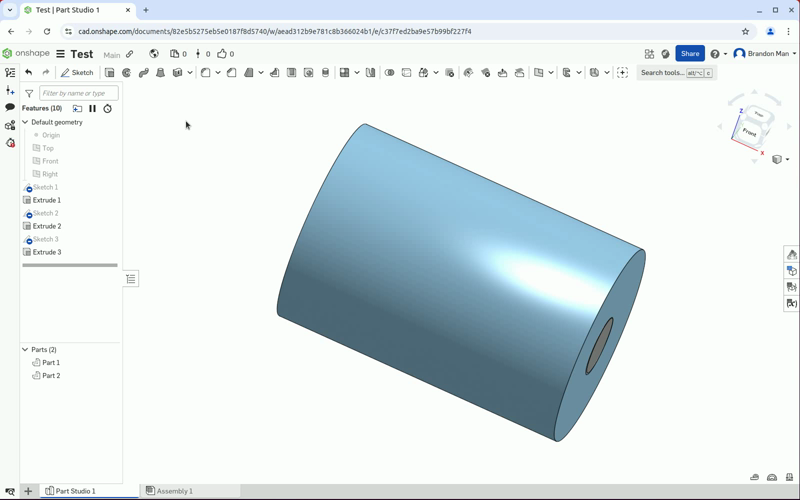
key(left, 2)
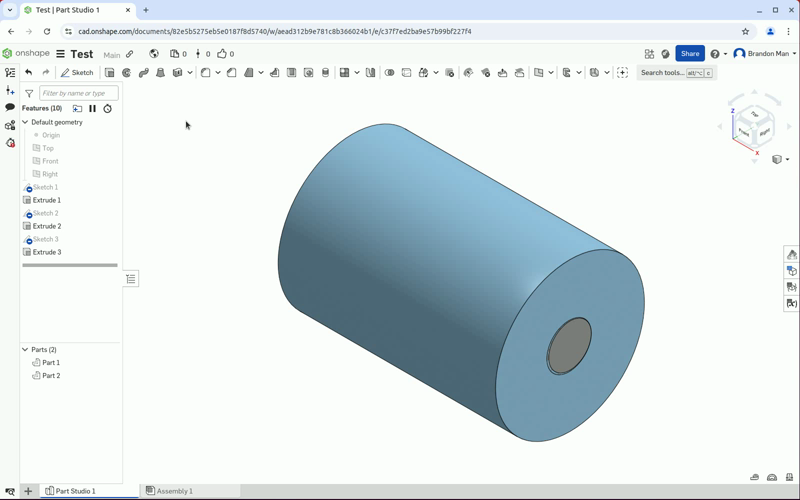
mouse_move(73, 189)
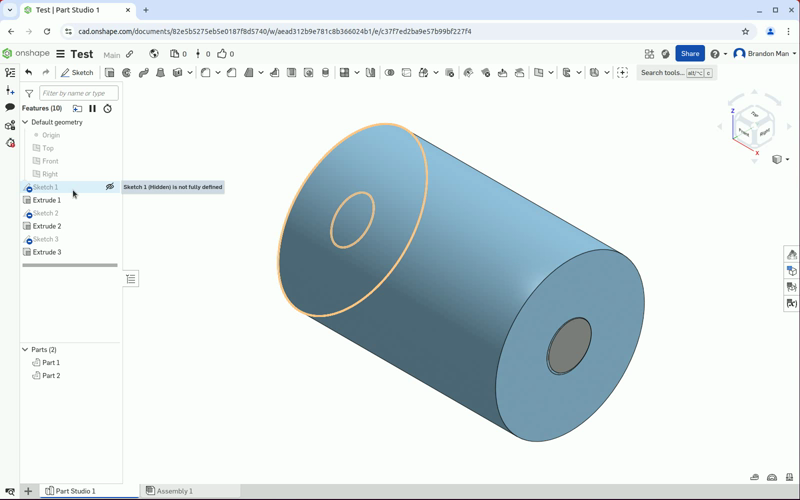
click(73, 189)